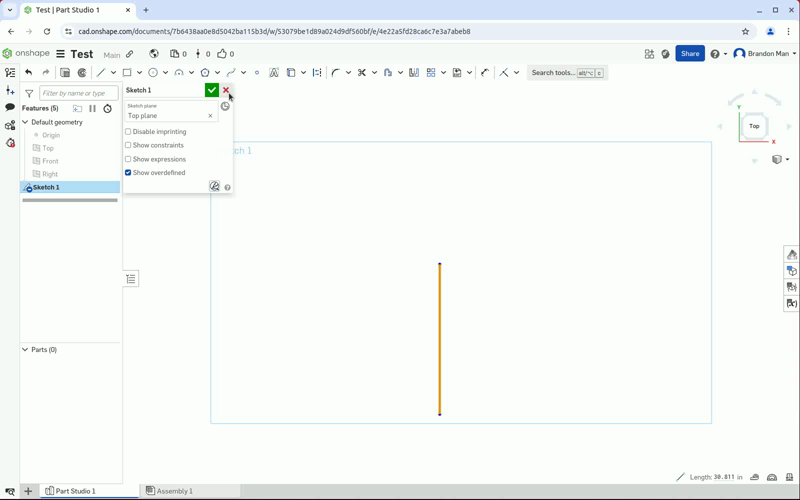
key(shift+h)
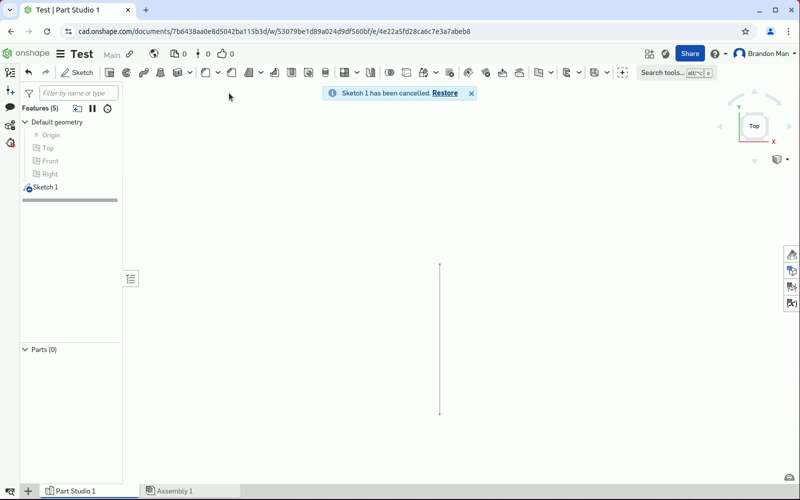
key(shift+s)
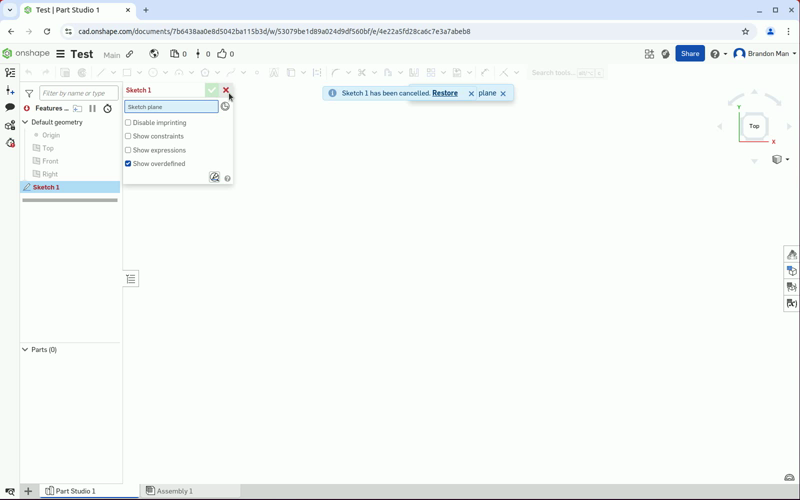
mouse_move(73, 150)
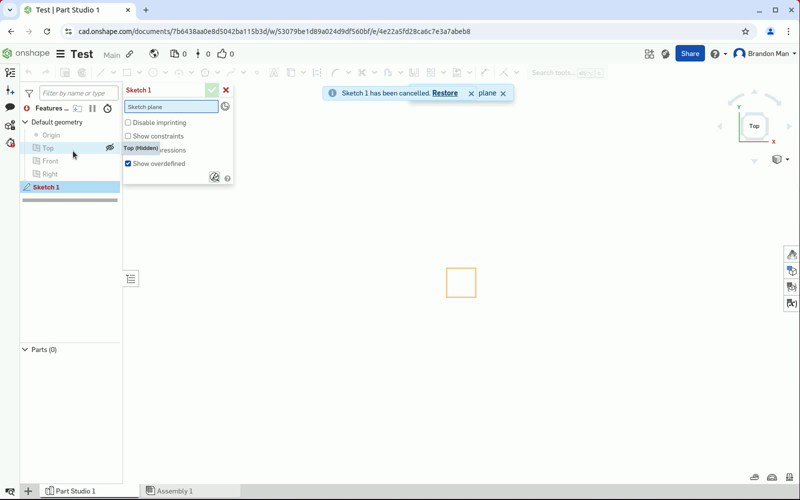
click(73, 150)
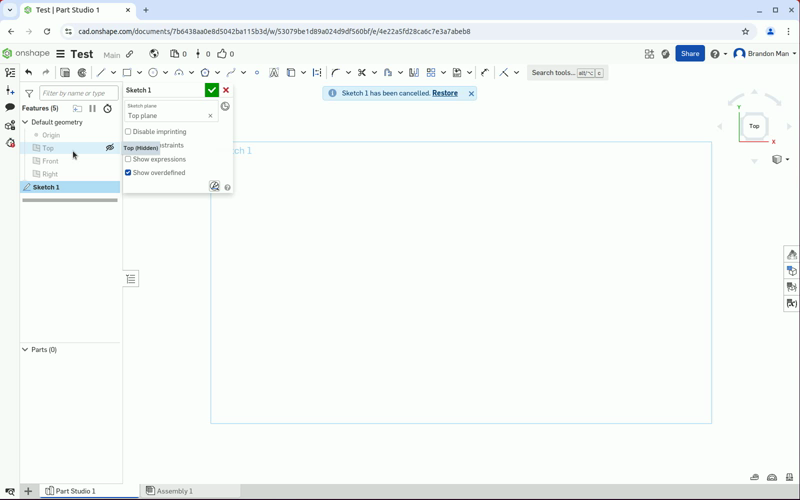
mouse_move(73, 352)
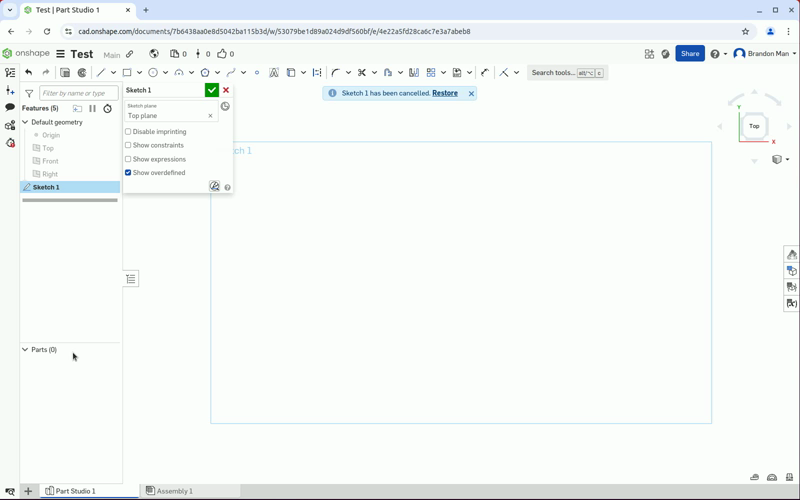
key(y)
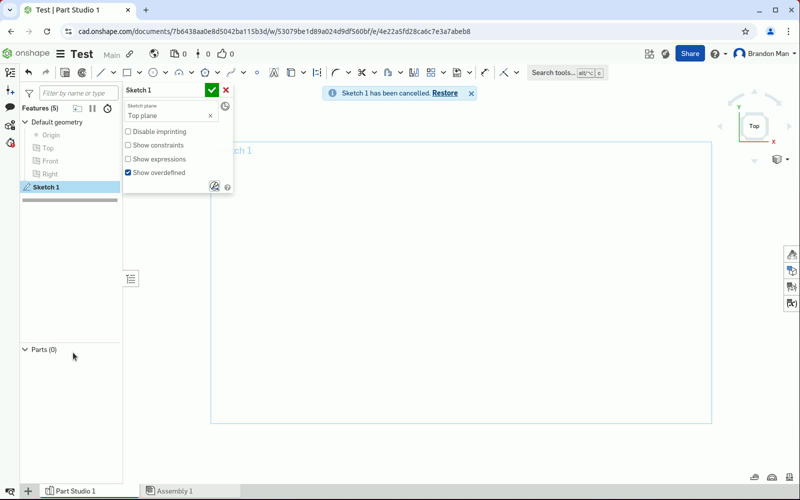
key(c)
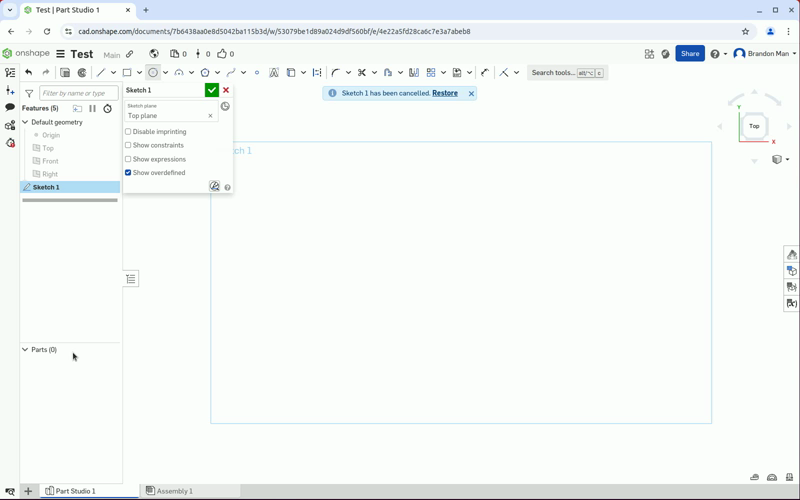
key_down(shift)
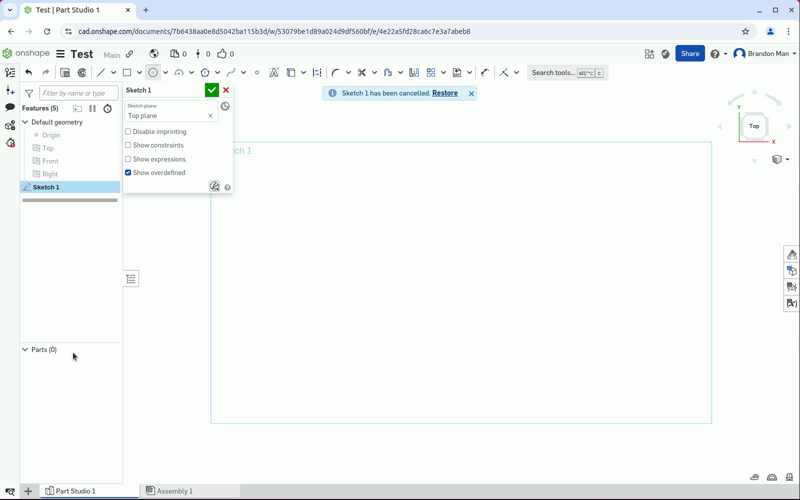
mouse_move(461, 282)
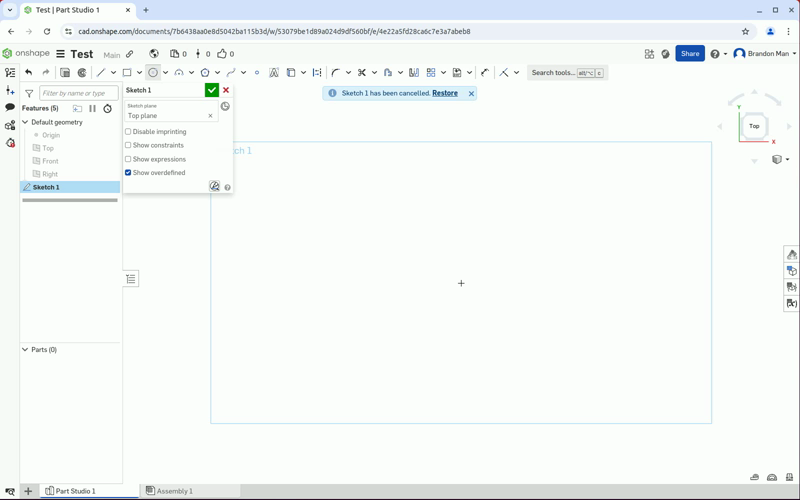
click(461, 282)
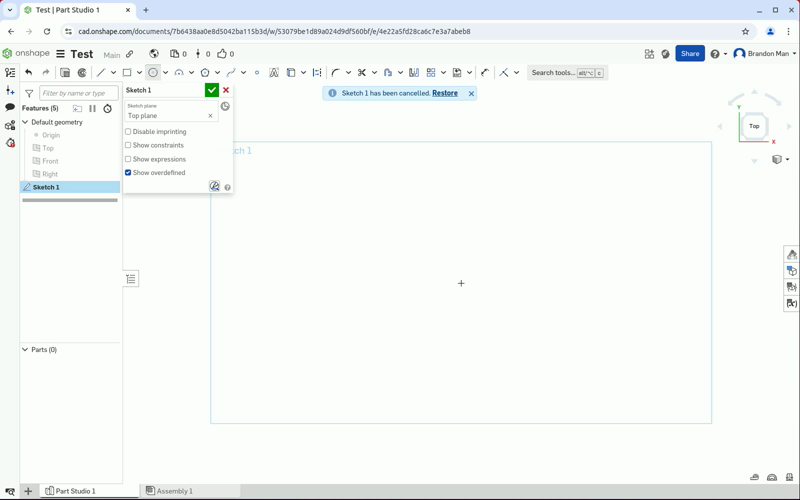
key_up(shift)
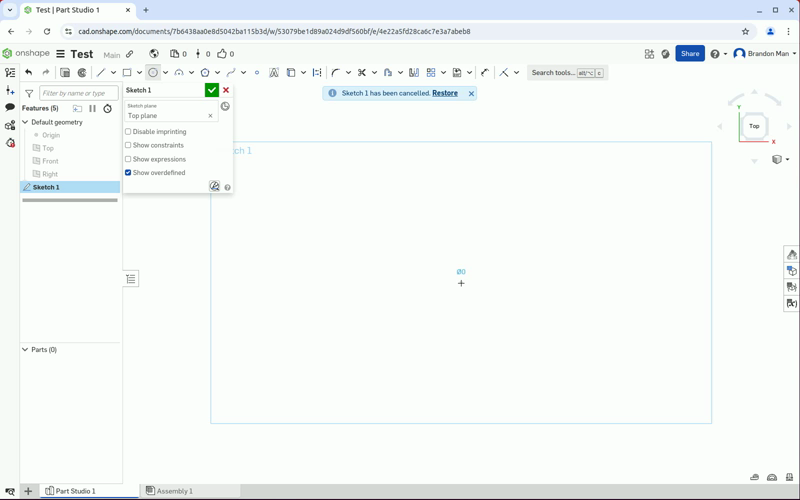
mouse_move(574, 282)
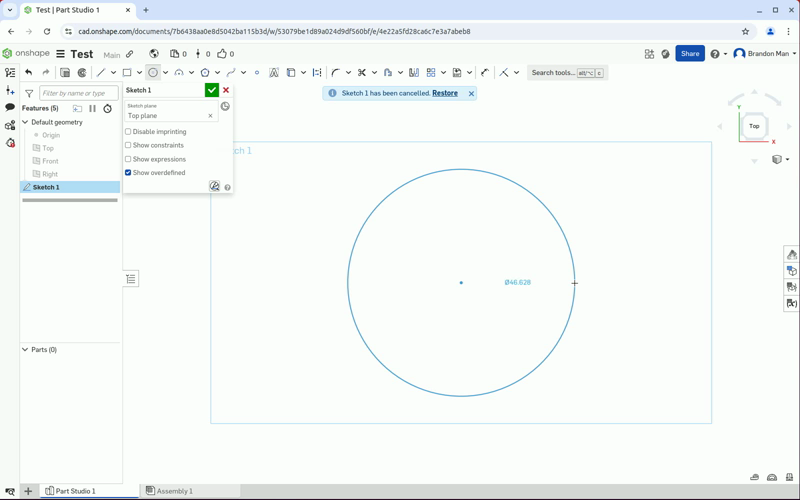
click(574, 282)
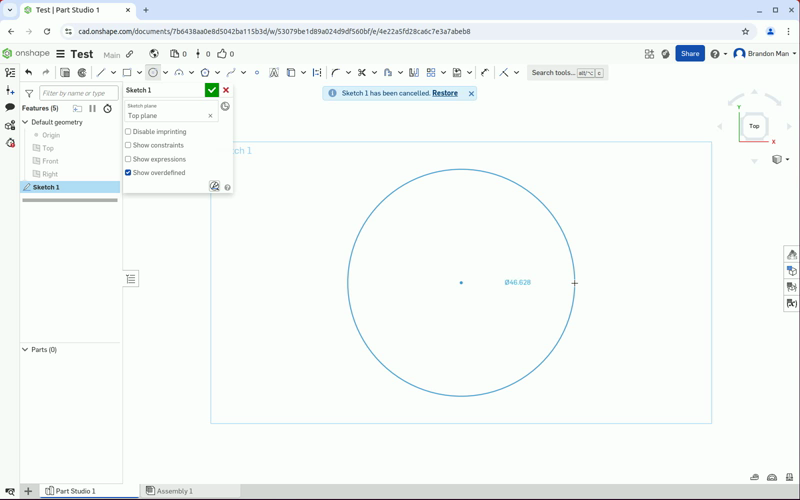
key(esc)
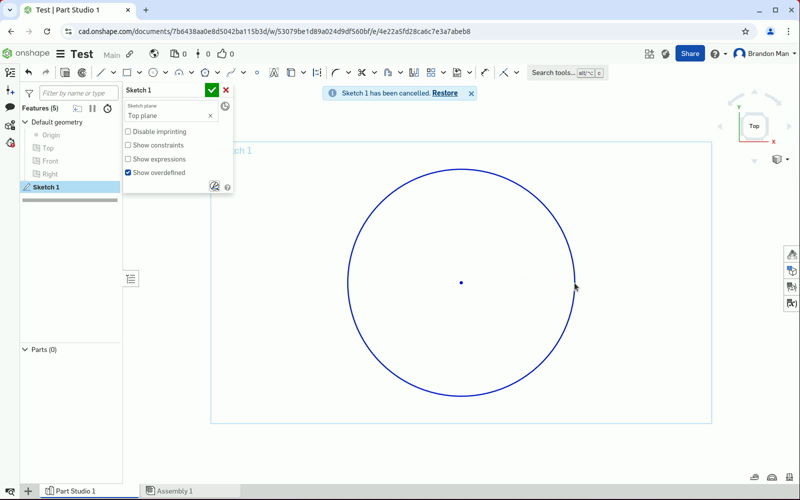
mouse_move(414, 232)
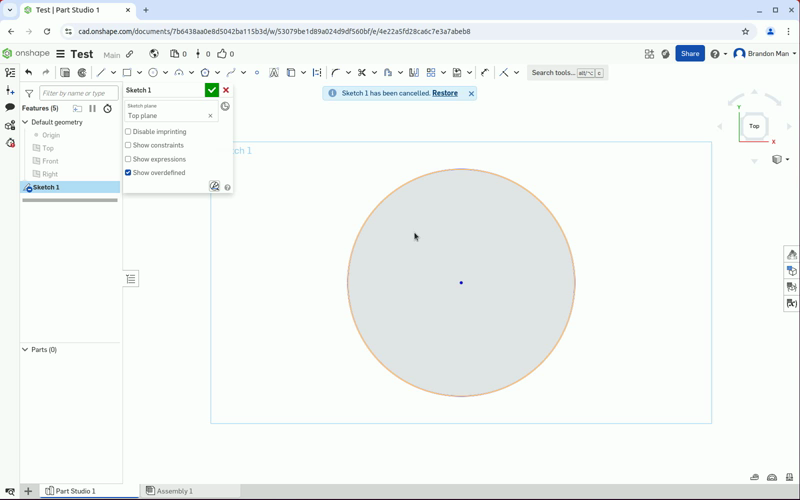
click(414, 232)
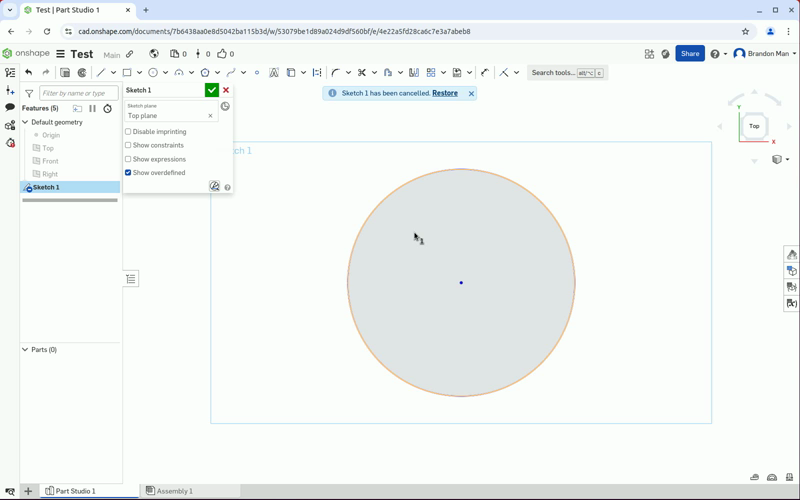
mouse_move(73, 352)
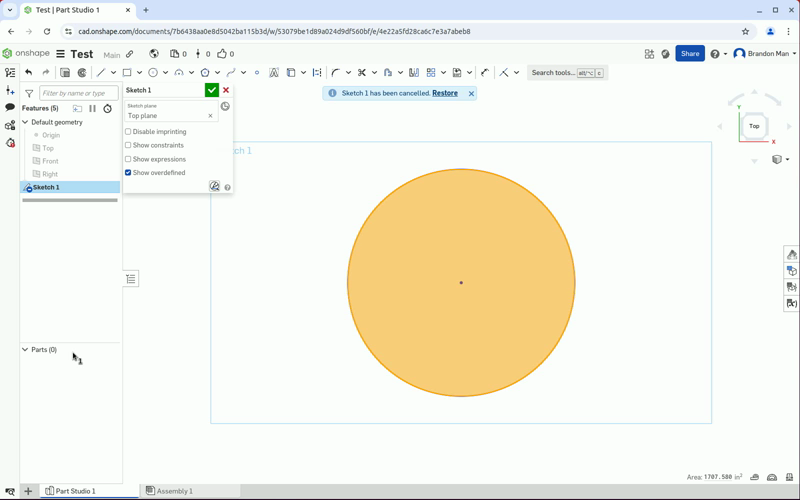
key(shift+y)
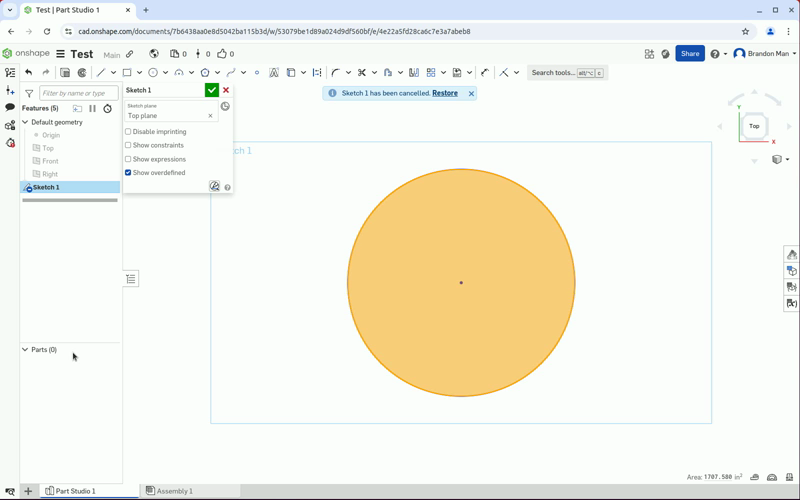
key(shift+e)
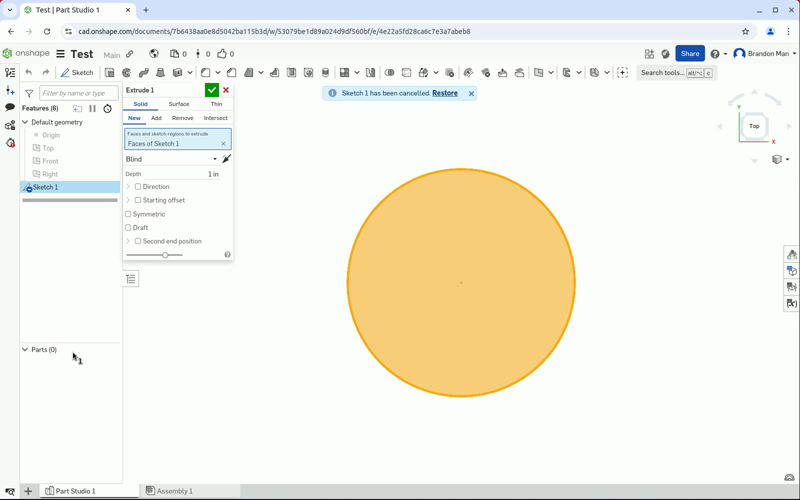
mouse_move(143, 106)
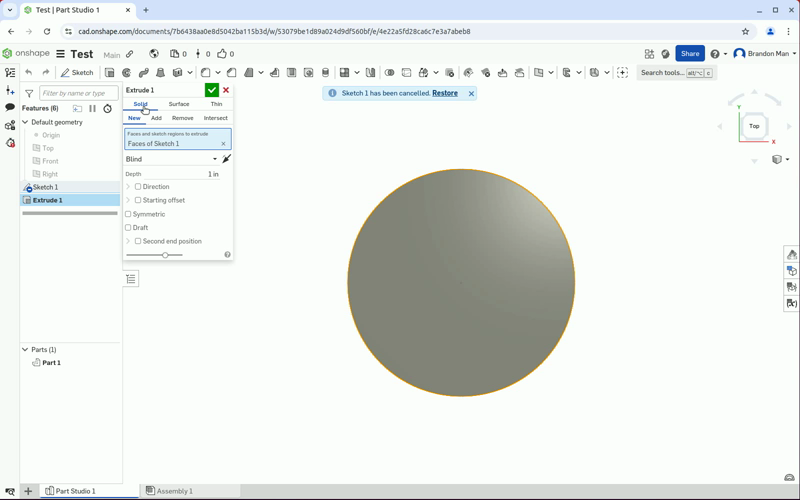
click(143, 106)
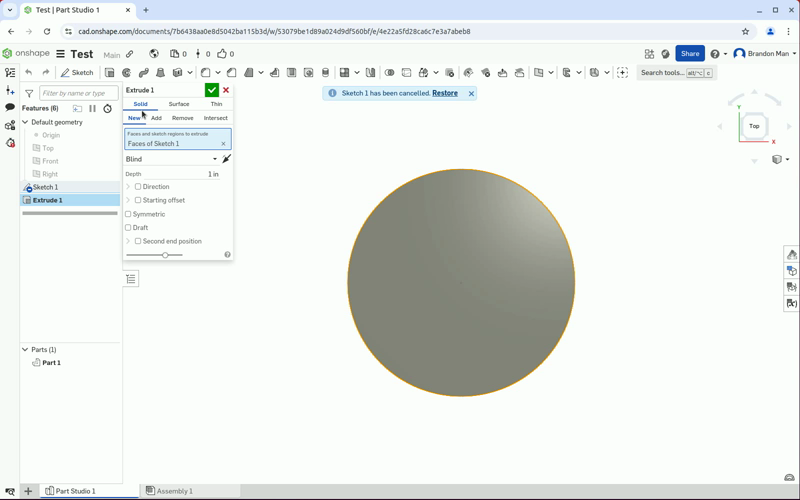
mouse_move(137, 120)
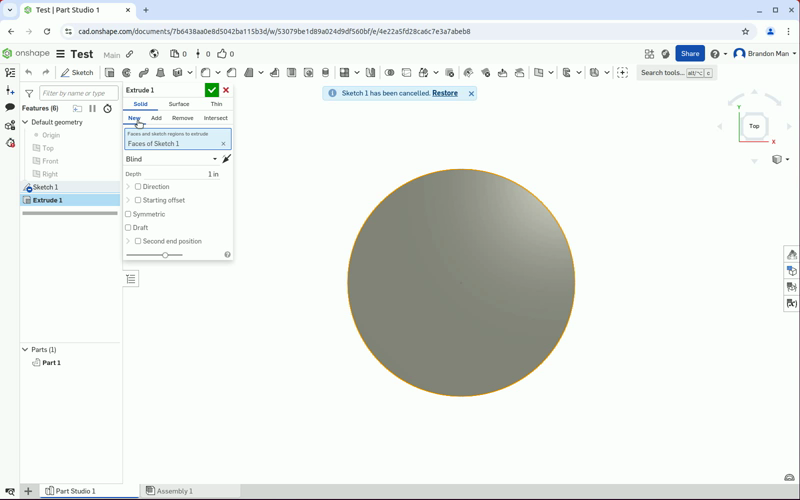
click(137, 120)
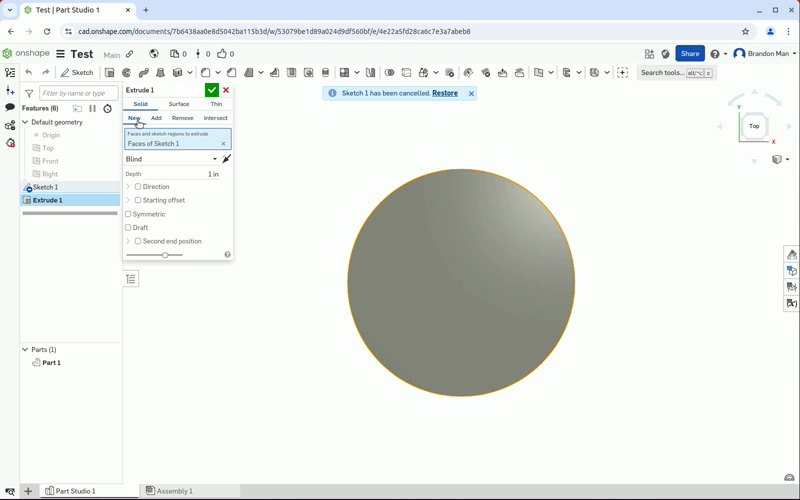
key(tab, 4)
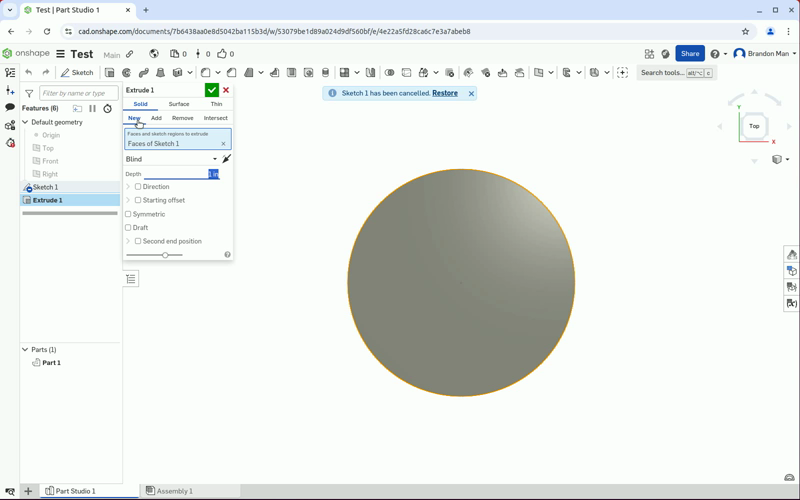
text(9.147)
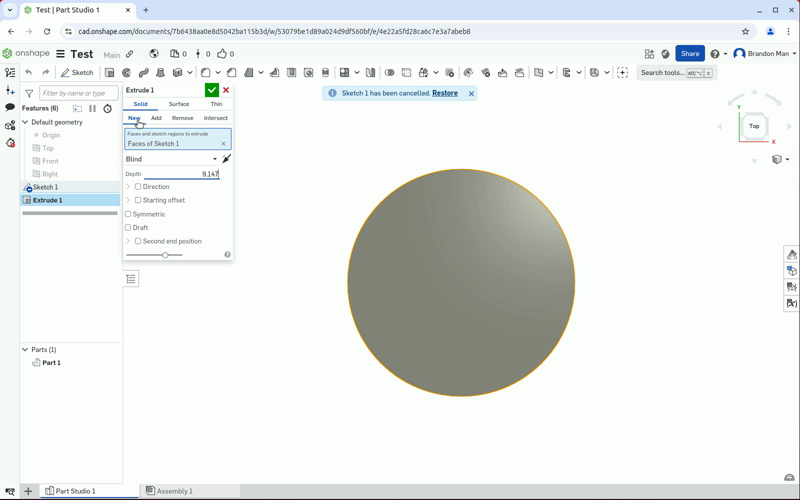
key(enter)
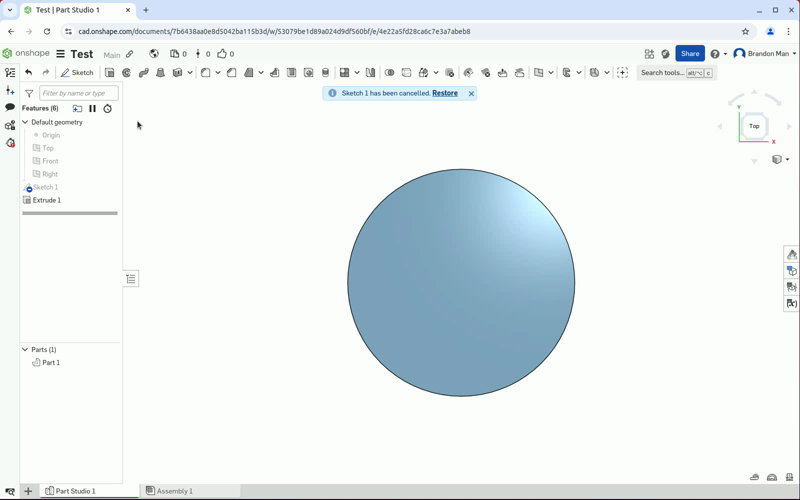
key(shift+h)
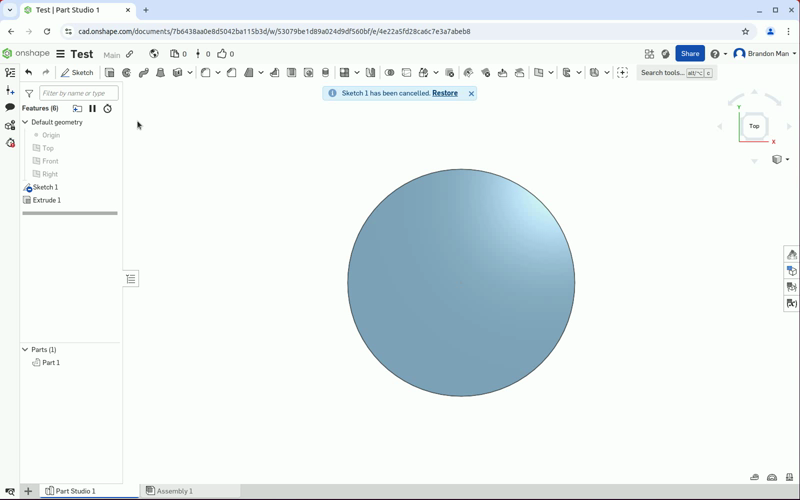
key(shift+h)
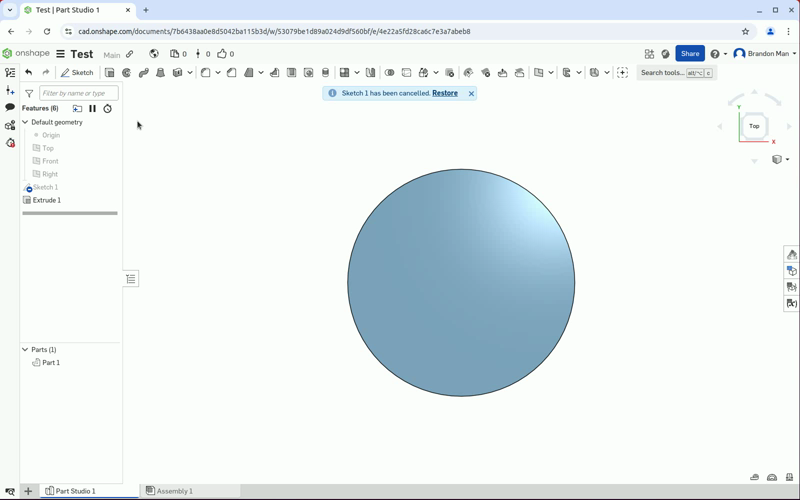
mouse_move(73, 189)
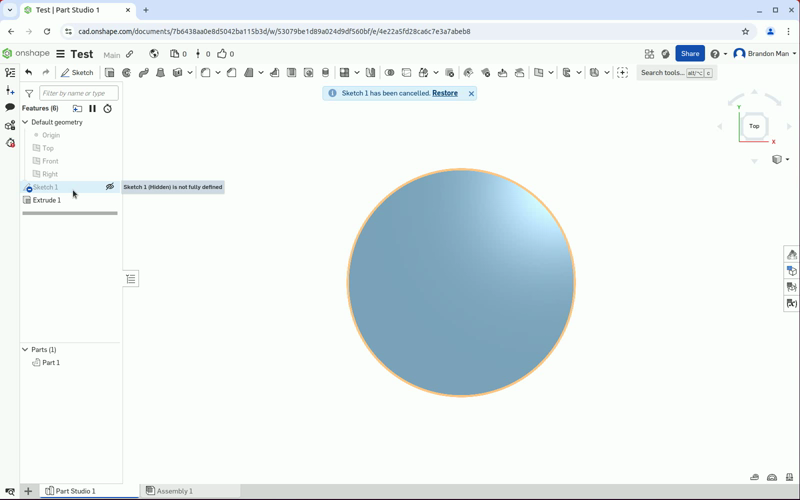
click(73, 189)
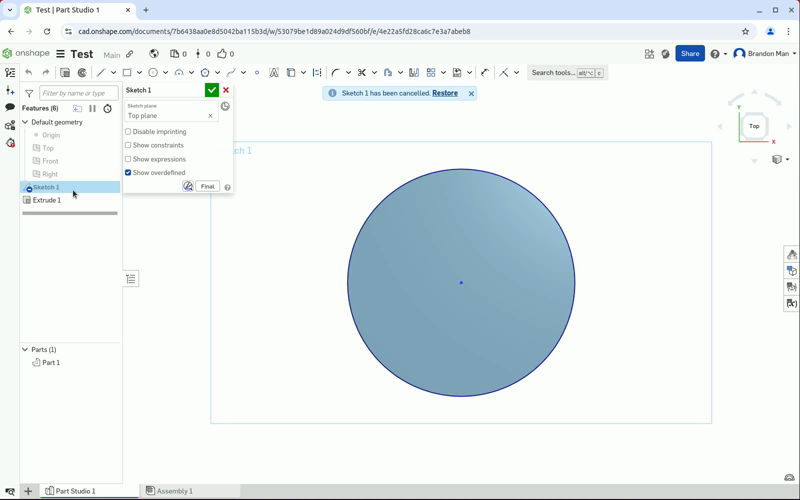
mouse_move(229, 92)
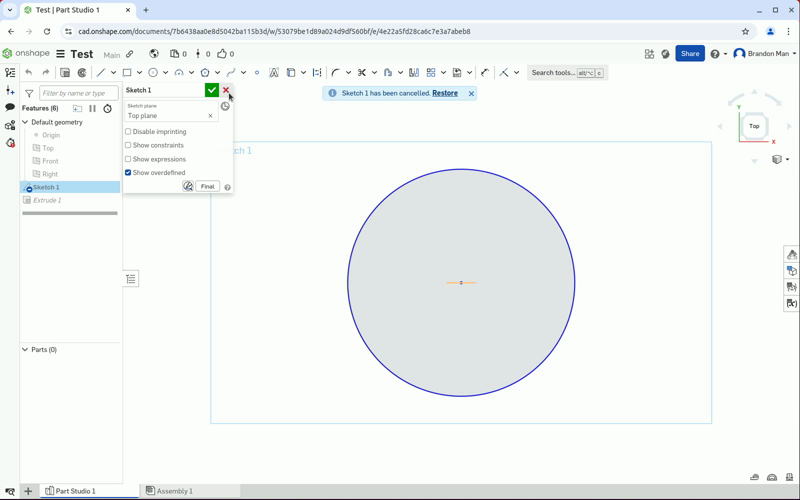
click(229, 92)
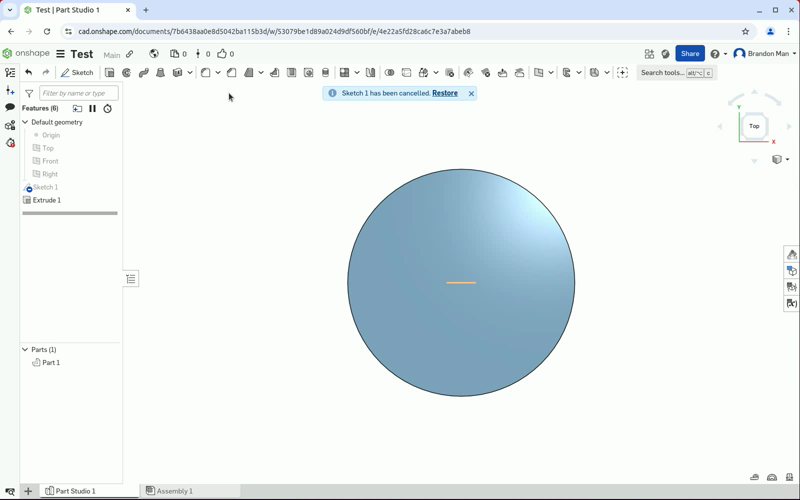
mouse_move(541, 75)
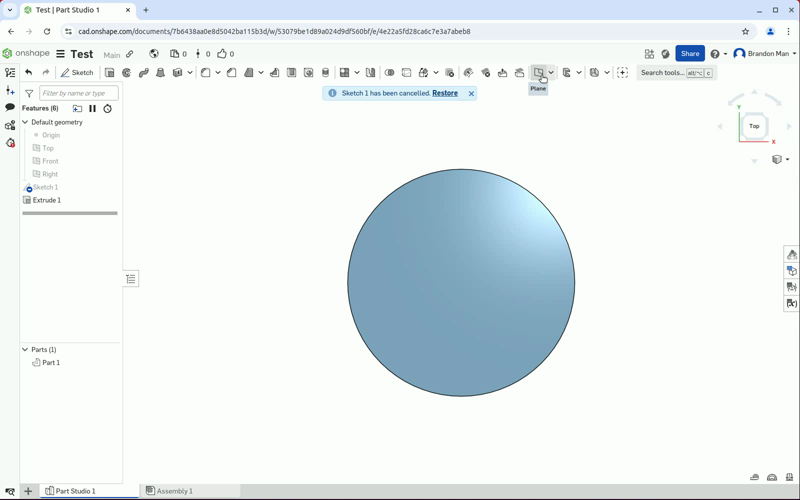
click(541, 75)
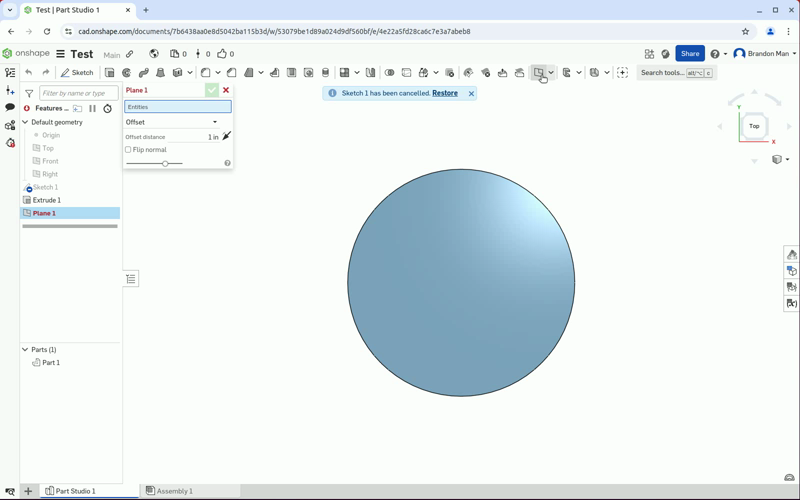
mouse_move(73, 150)
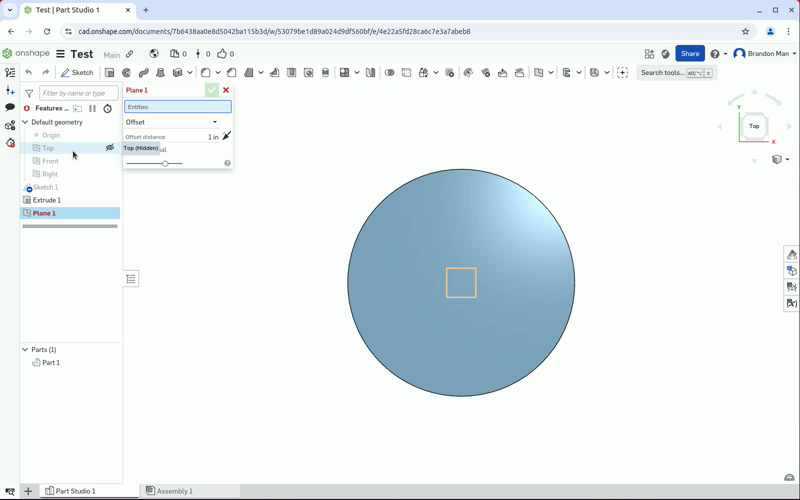
click(73, 150)
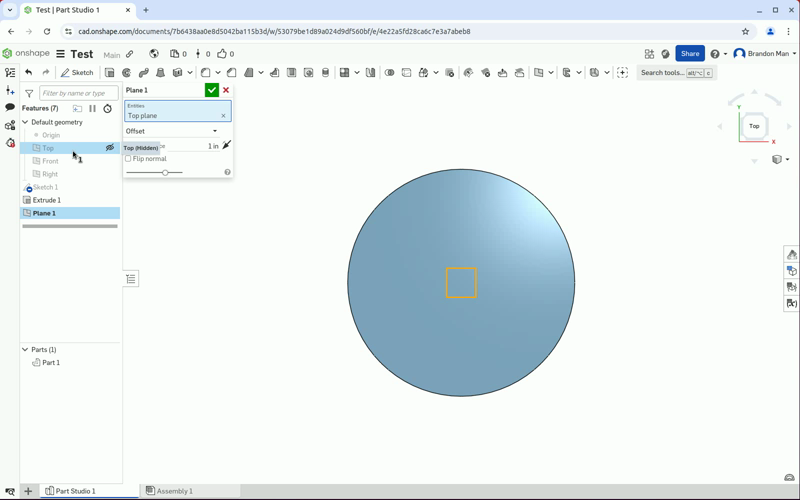
key(tab, 2)
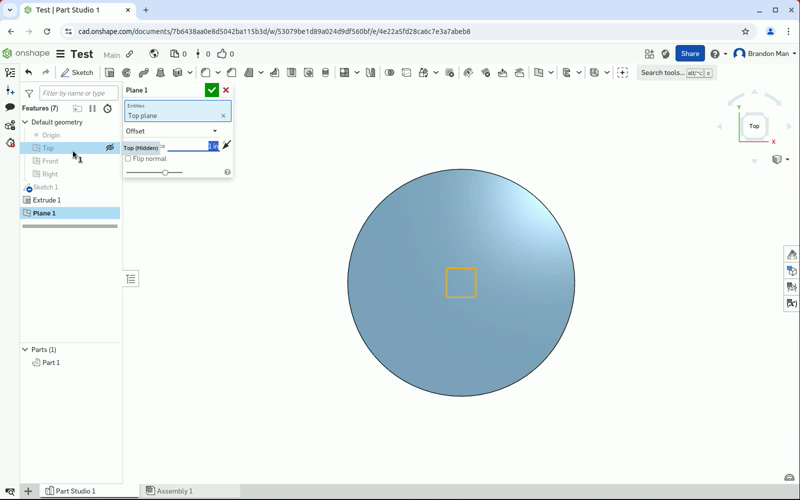
text(9.151)
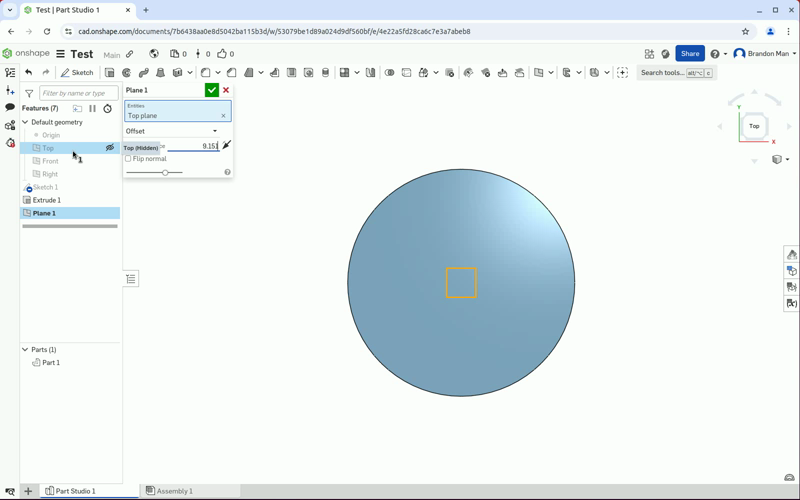
key(enter, 2)
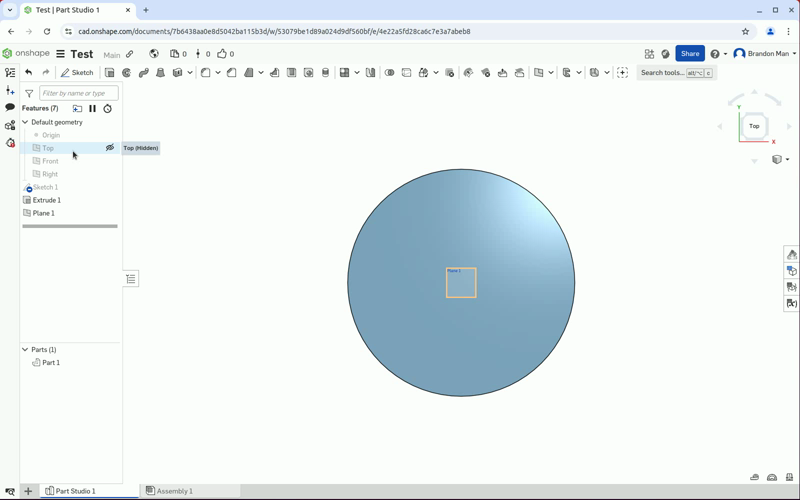
key(shift+s)
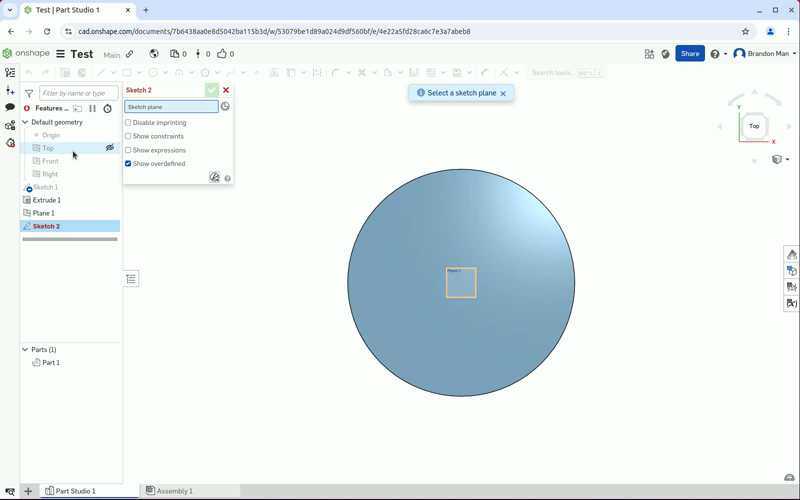
mouse_move(73, 215)
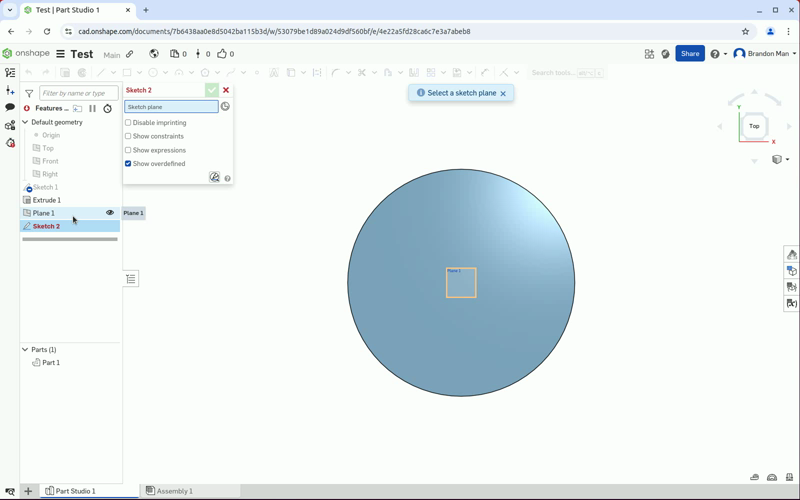
click(73, 215)
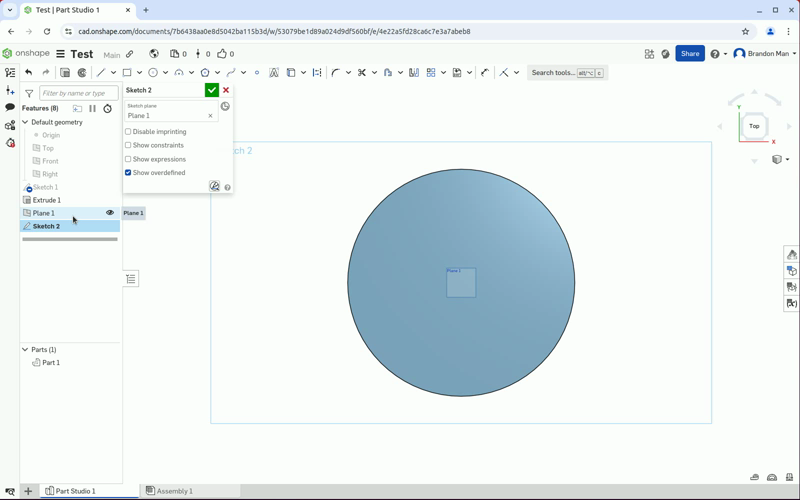
mouse_move(73, 352)
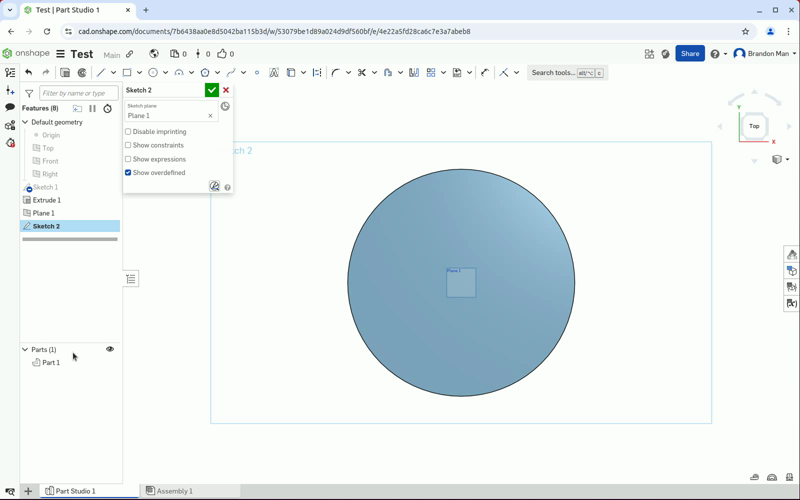
key(y)
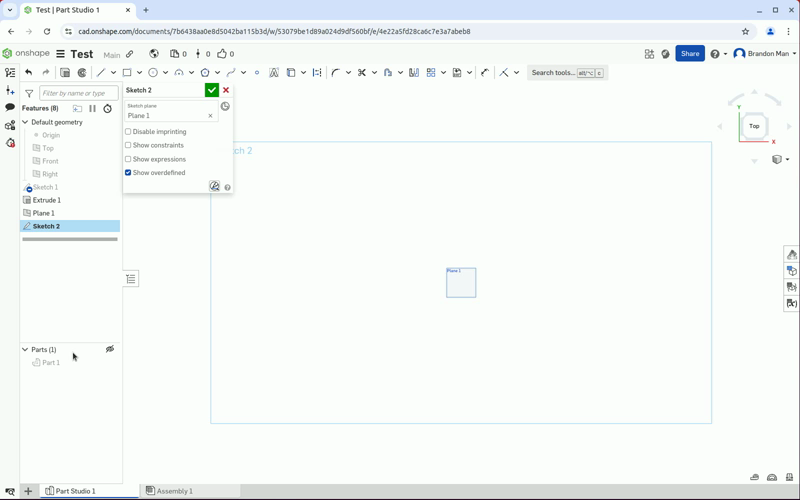
key(c)
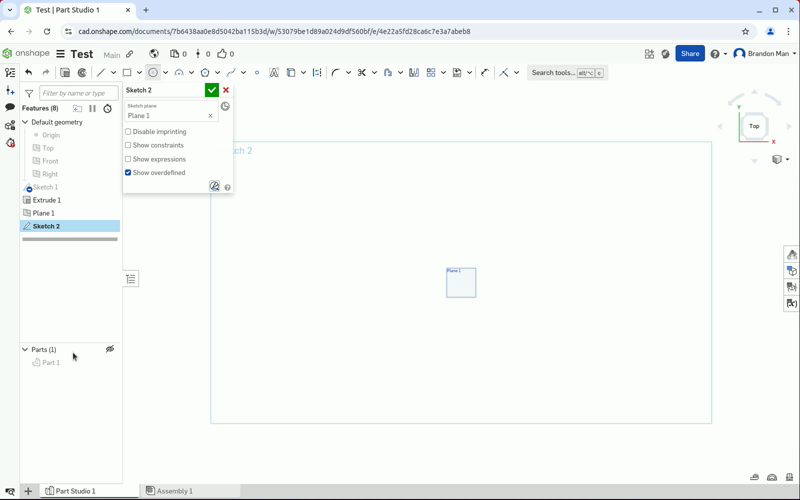
key_down(shift)
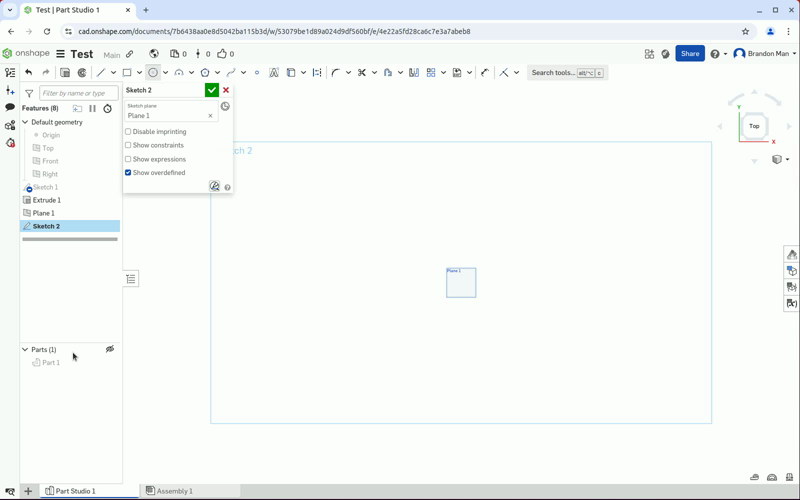
mouse_move(460, 282)
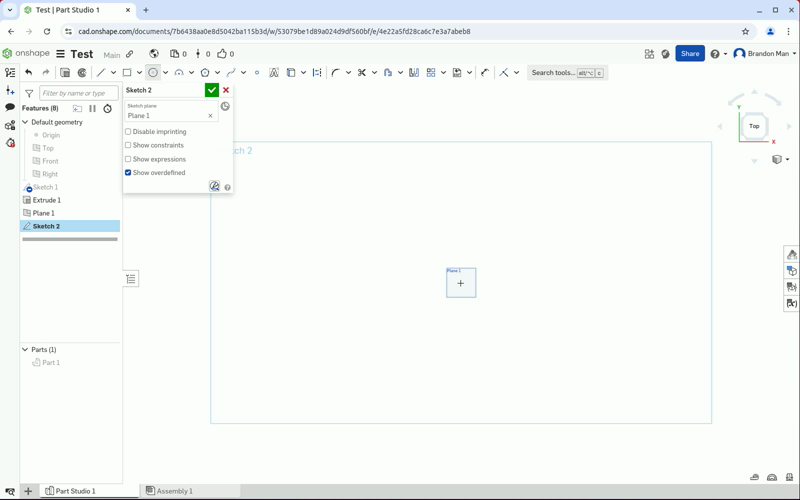
click(460, 282)
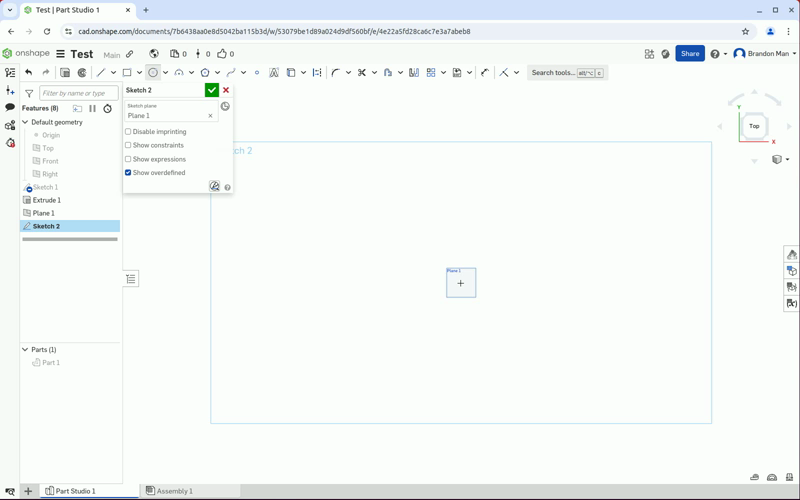
key_up(shift)
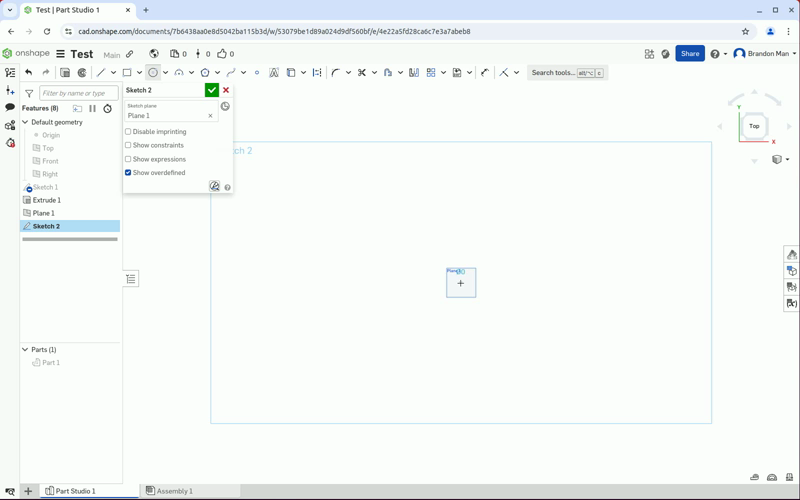
mouse_move(474, 282)
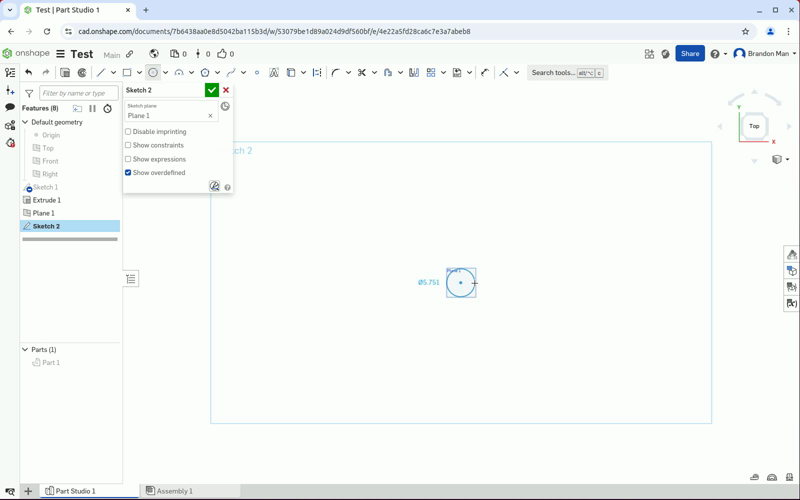
click(474, 282)
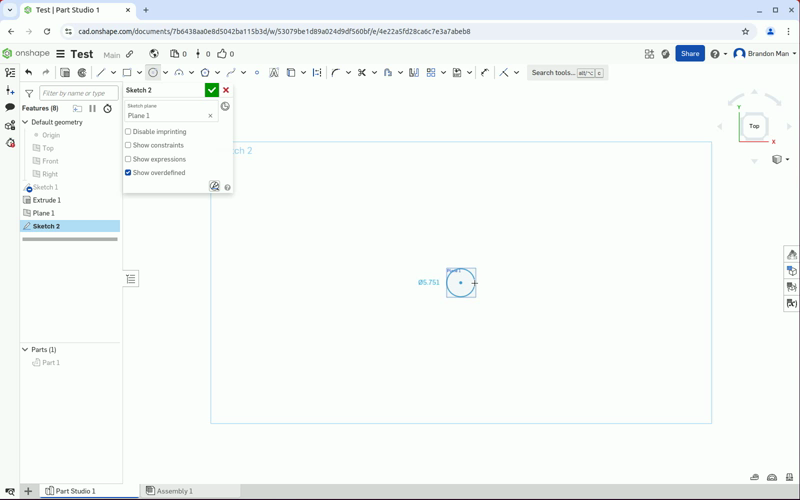
key(esc)
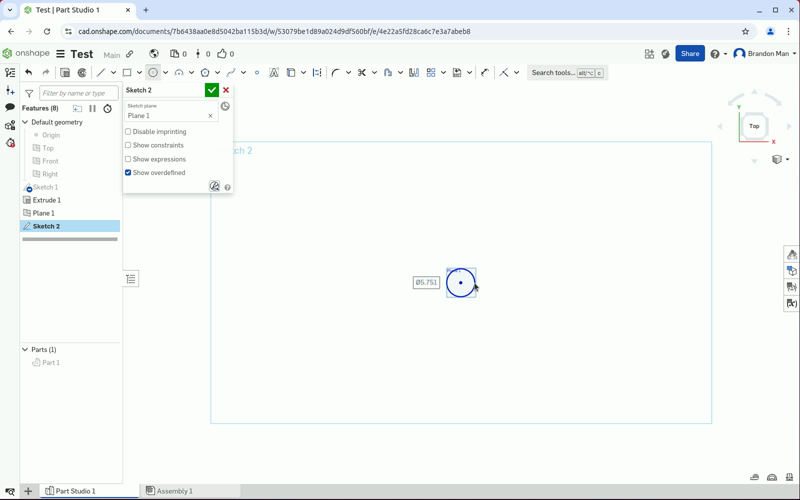
mouse_move(464, 278)
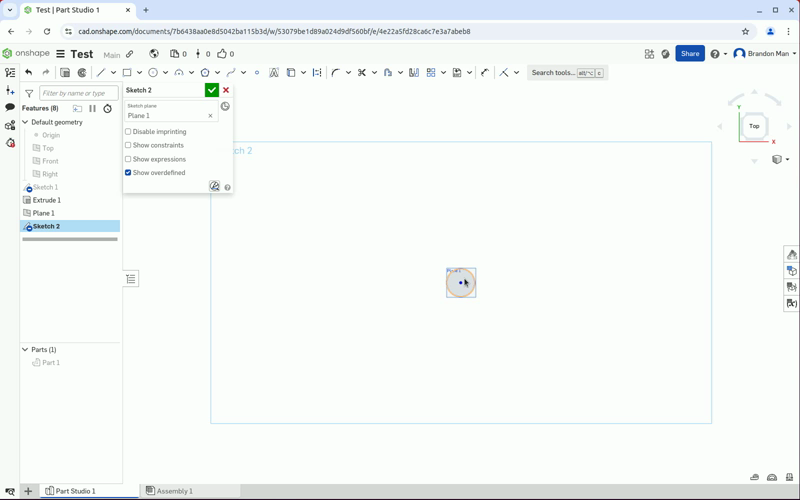
scroll(6)
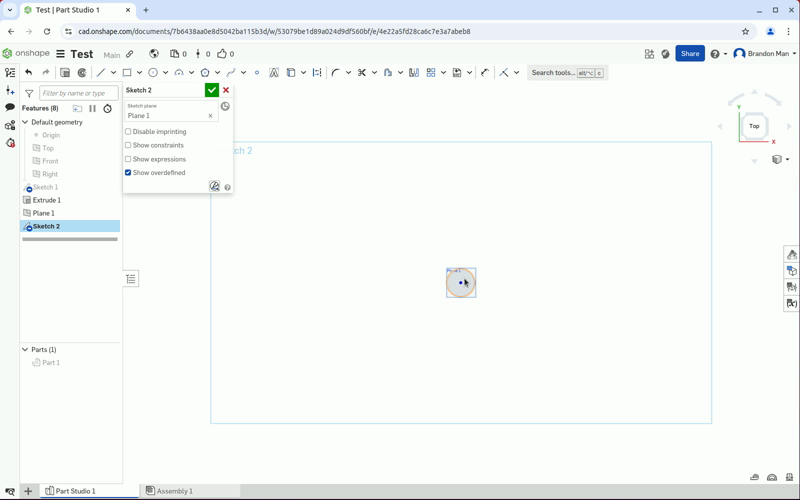
scroll(6)
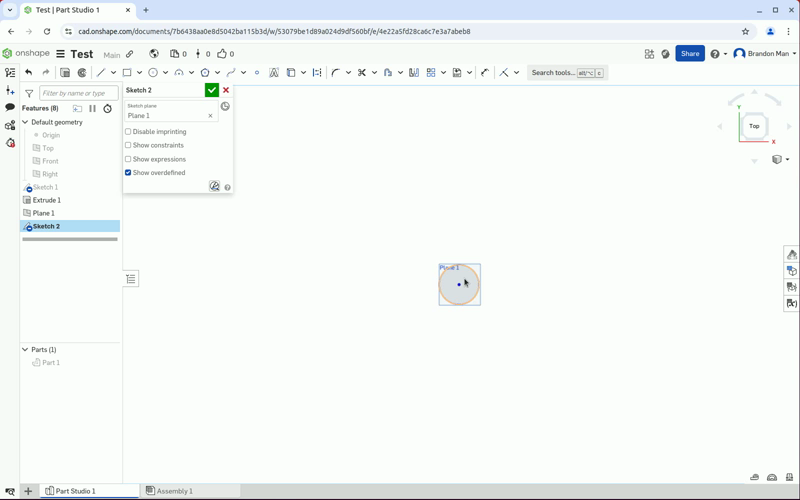
scroll(6)
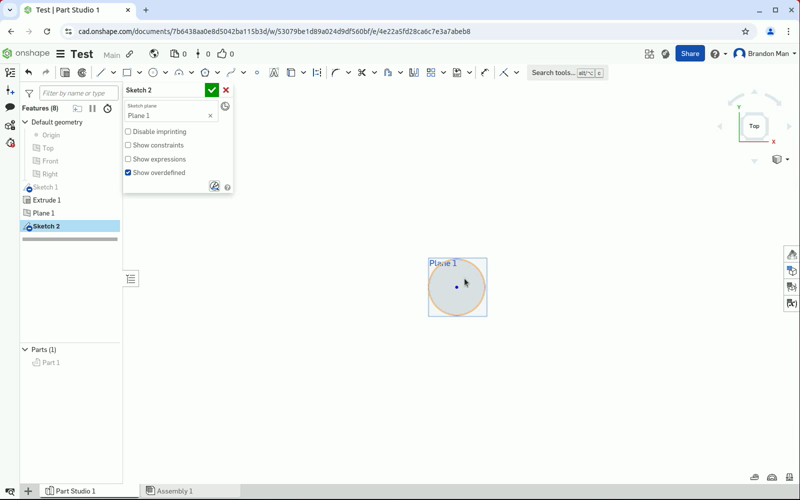
scroll(6)
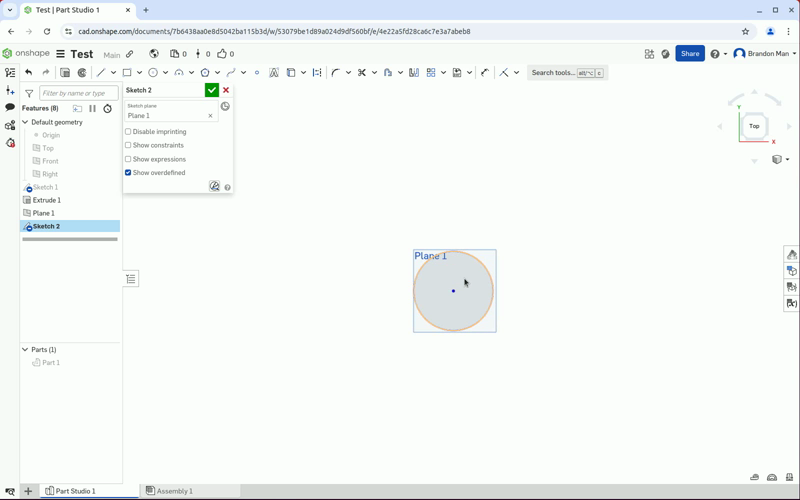
scroll(6)
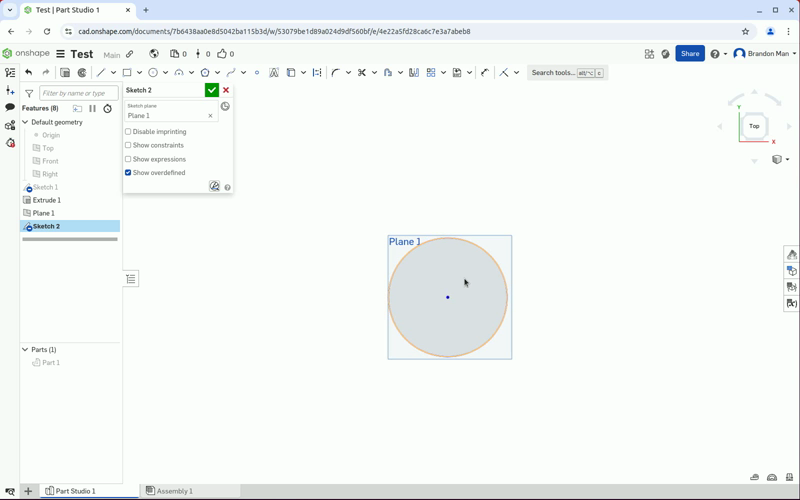
scroll(6)
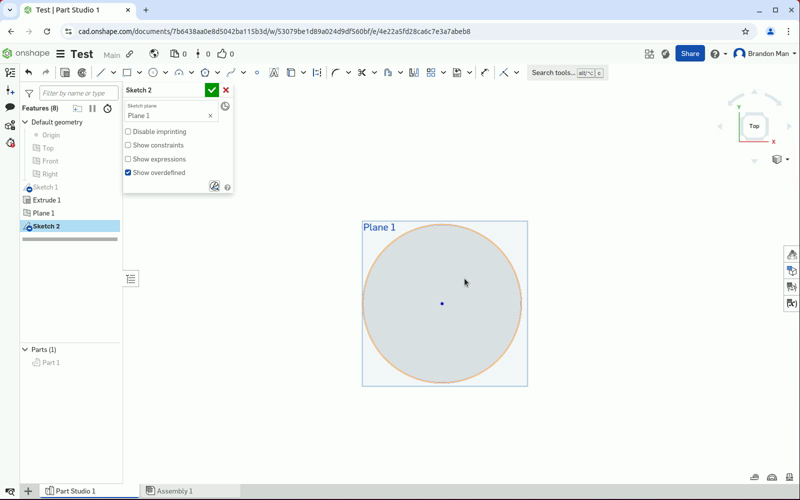
scroll(6)
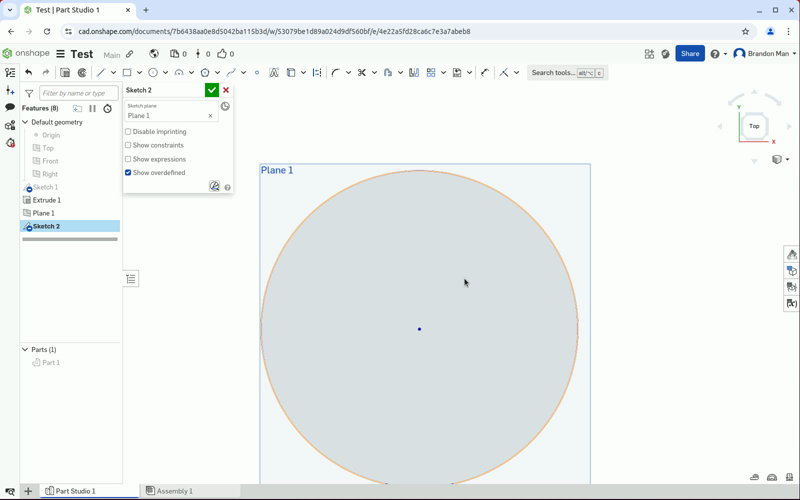
click(464, 278)
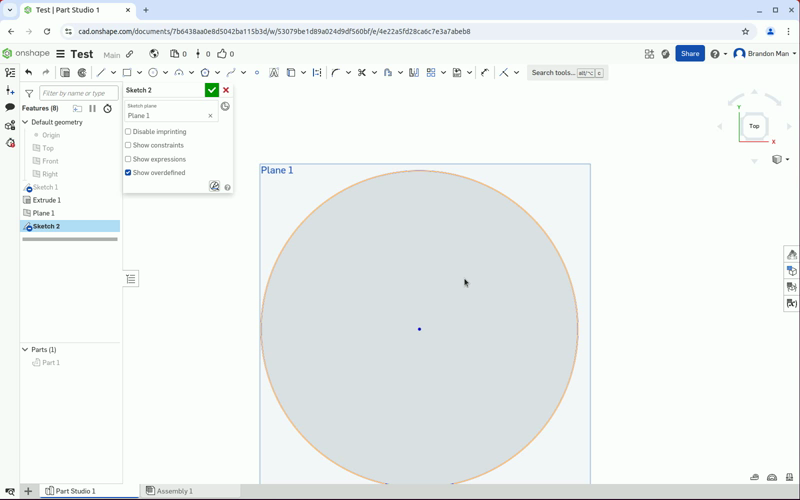
scroll(-6)
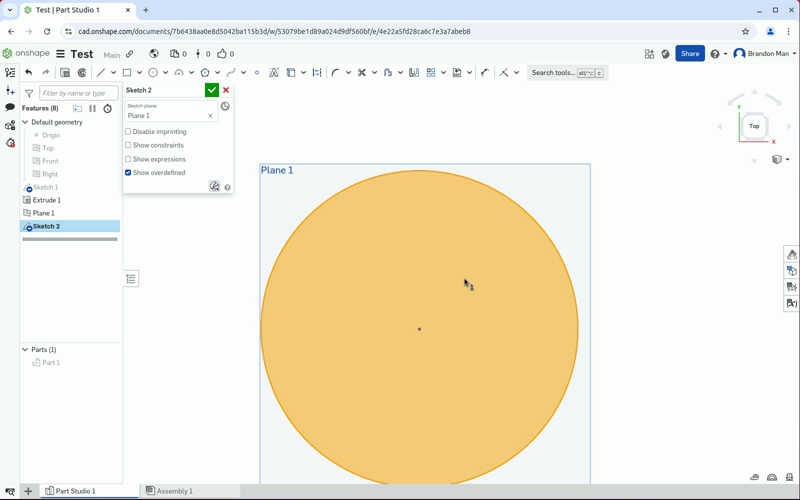
scroll(-6)
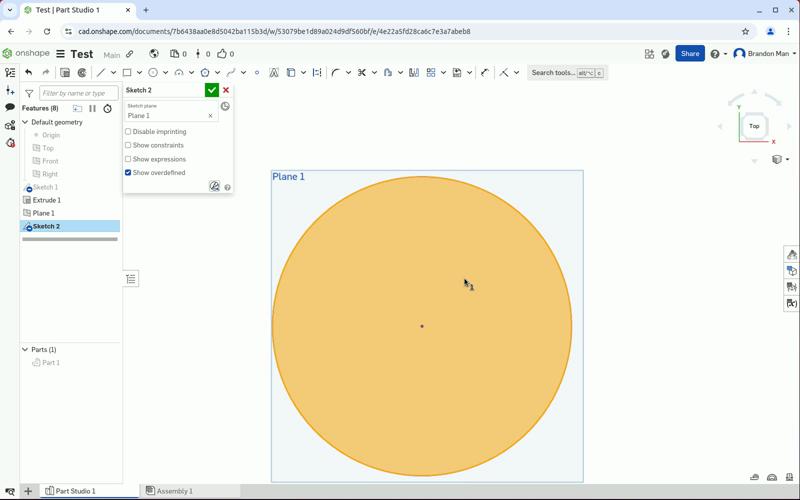
scroll(-6)
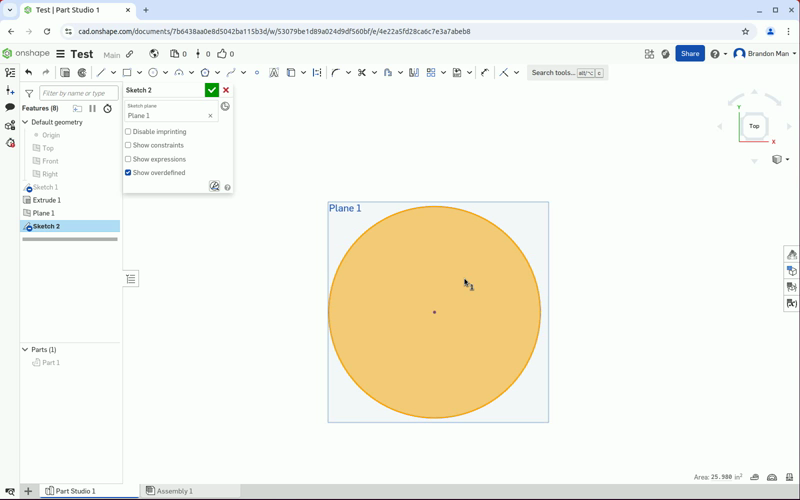
scroll(-6)
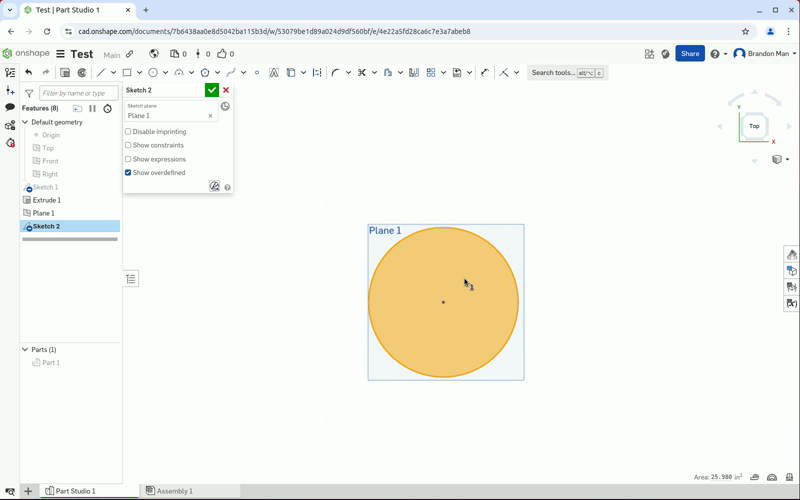
scroll(-6)
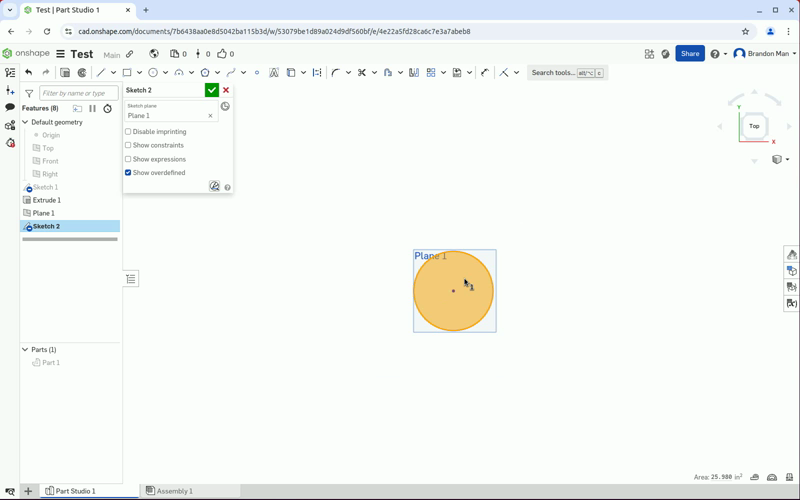
scroll(-6)
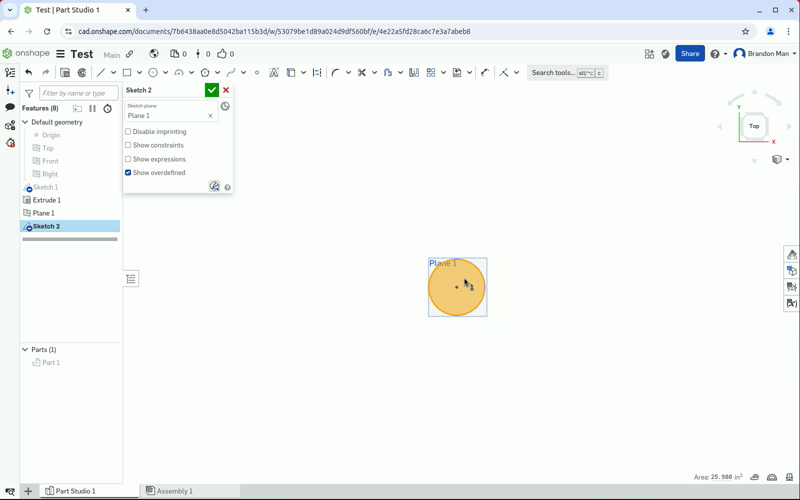
scroll(-6)
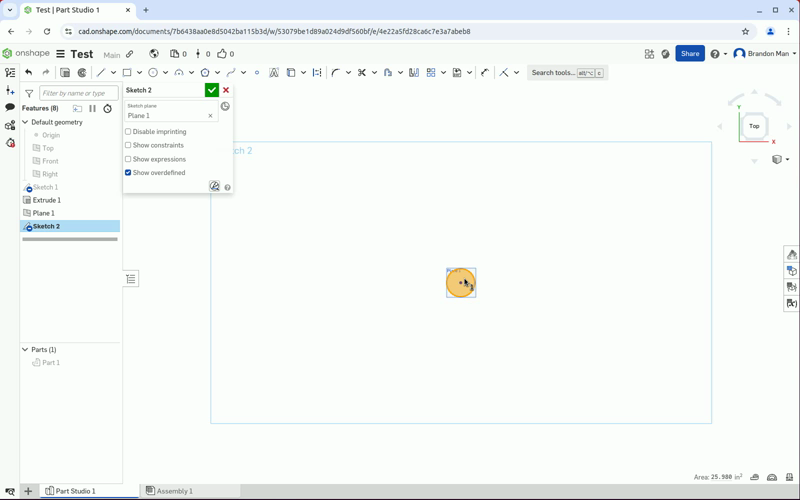
mouse_move(73, 352)
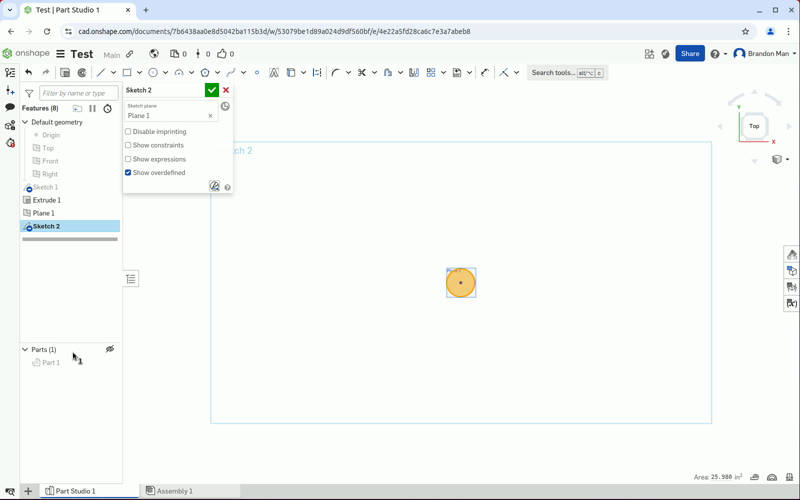
key(shift+y)
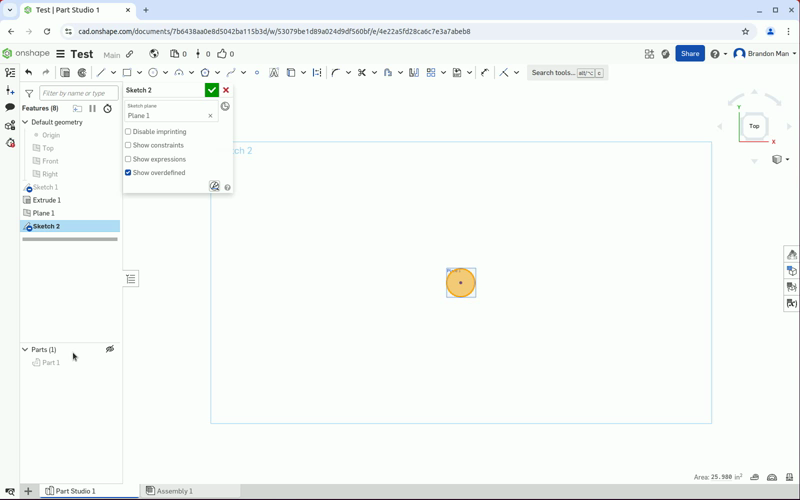
key(shift+e)
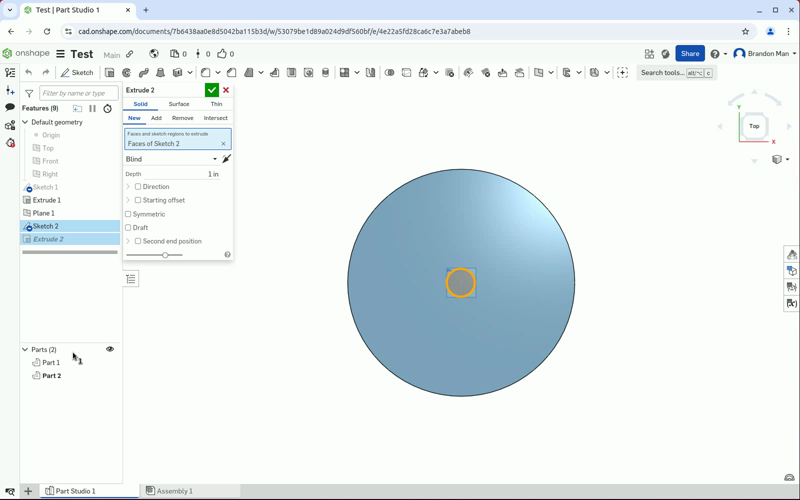
mouse_move(143, 106)
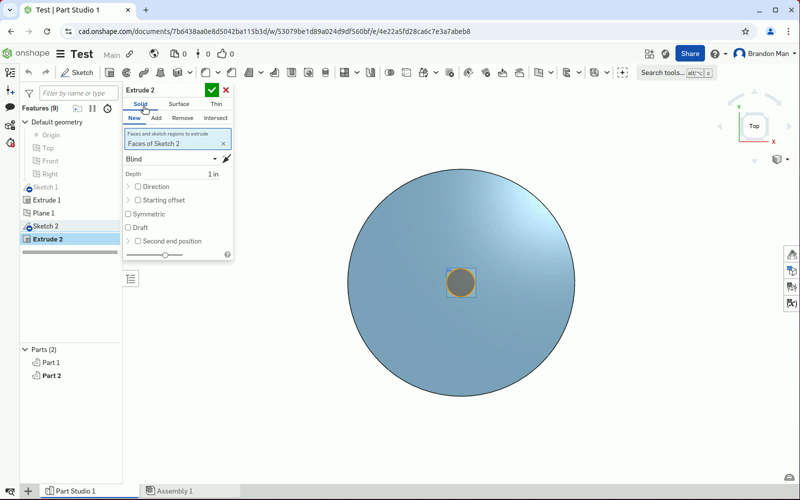
click(143, 106)
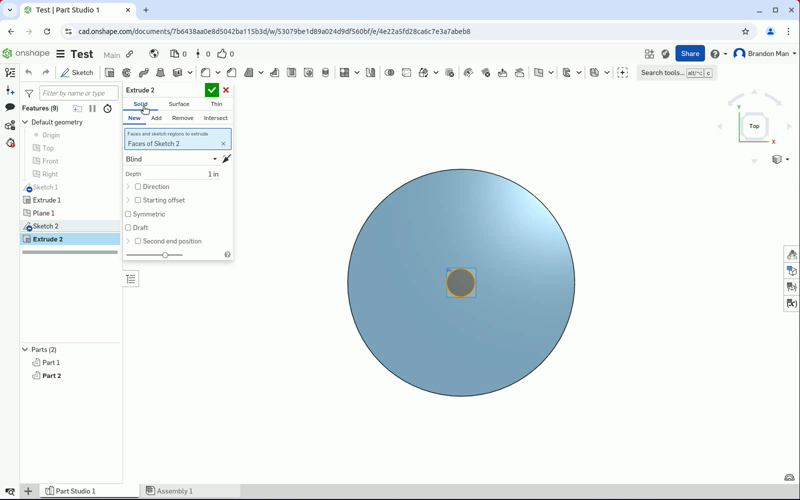
mouse_move(186, 120)
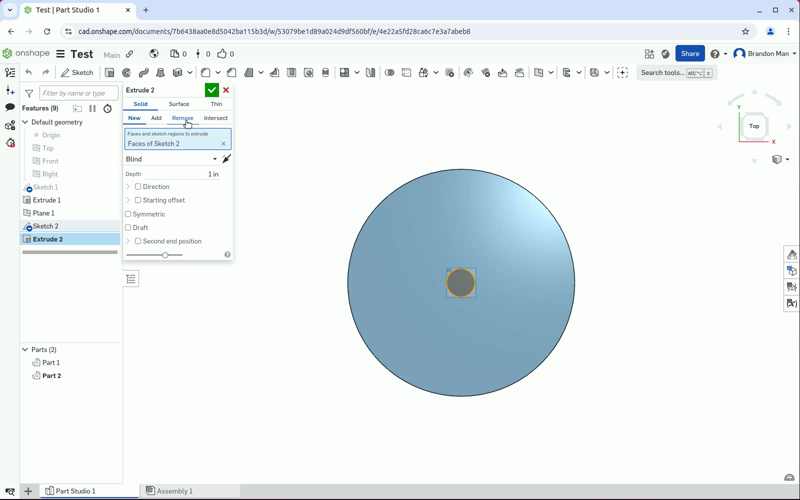
click(186, 120)
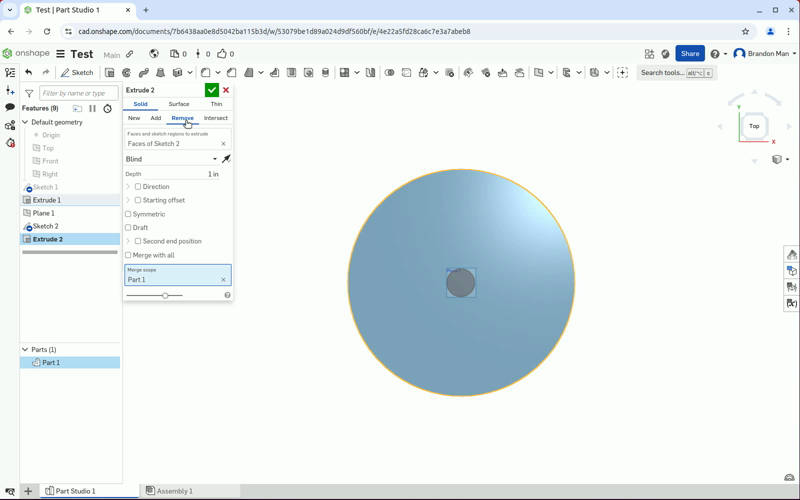
key(tab, 4)
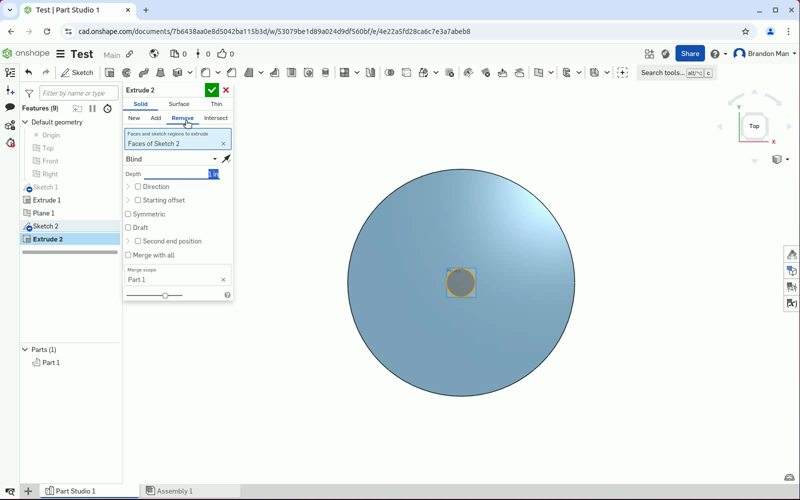
text(1.926)
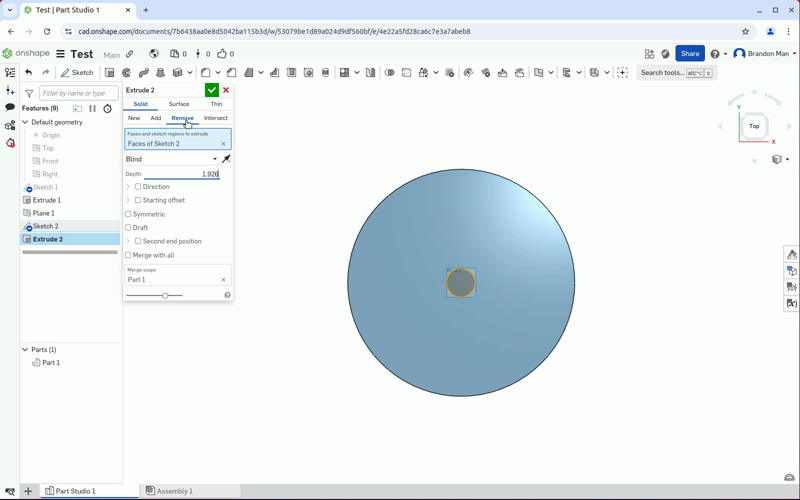
key(tab, 6)
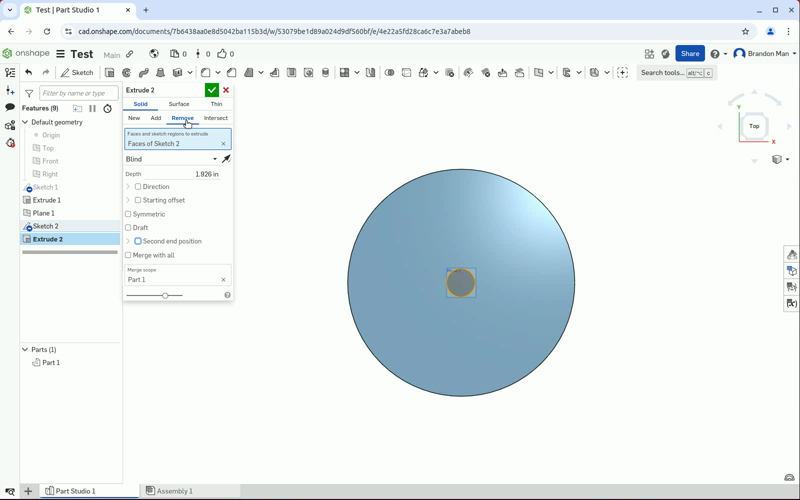
key(space)
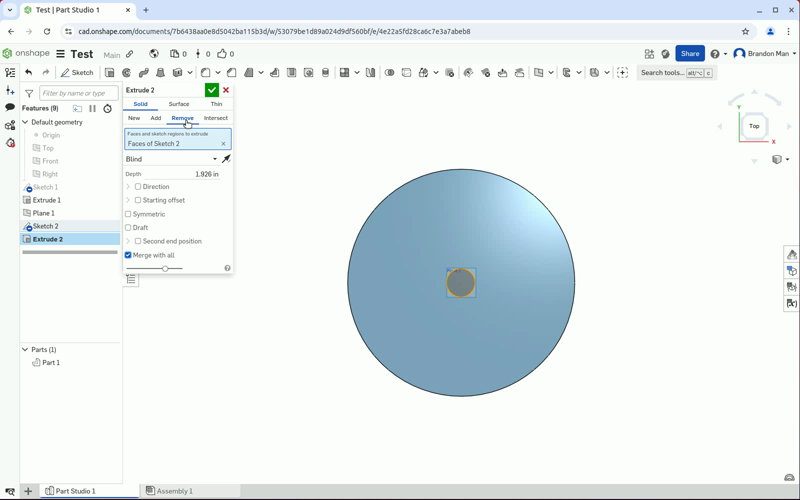
key(enter)
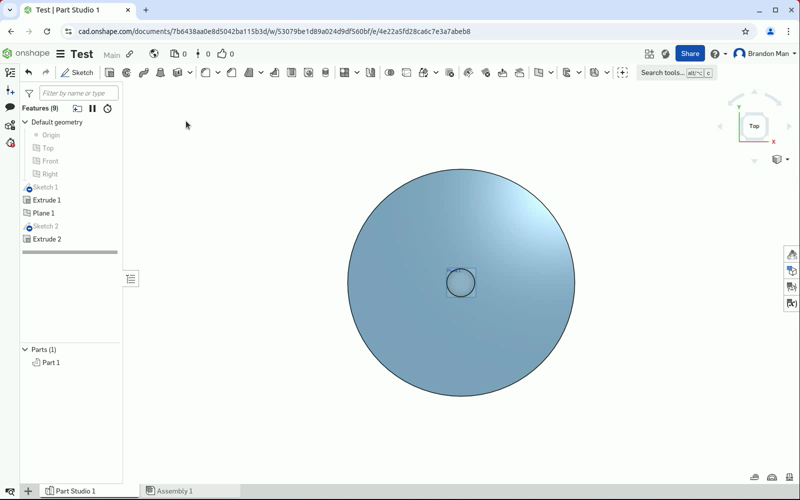
key(shift+h)
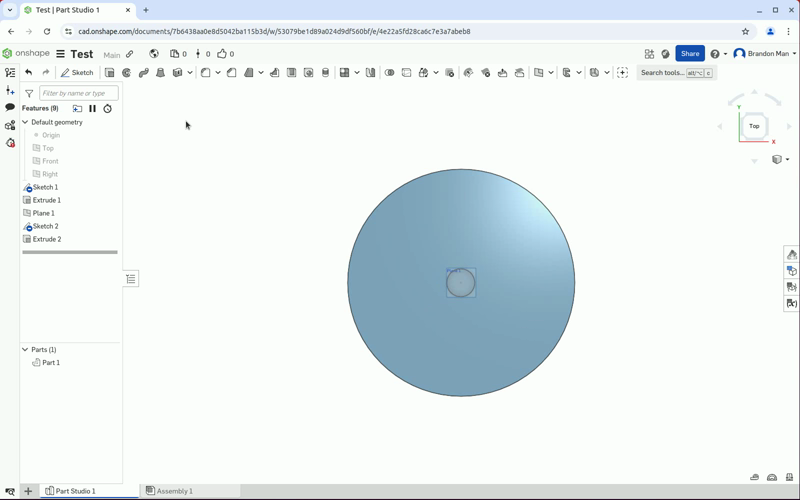
key(shift+h)
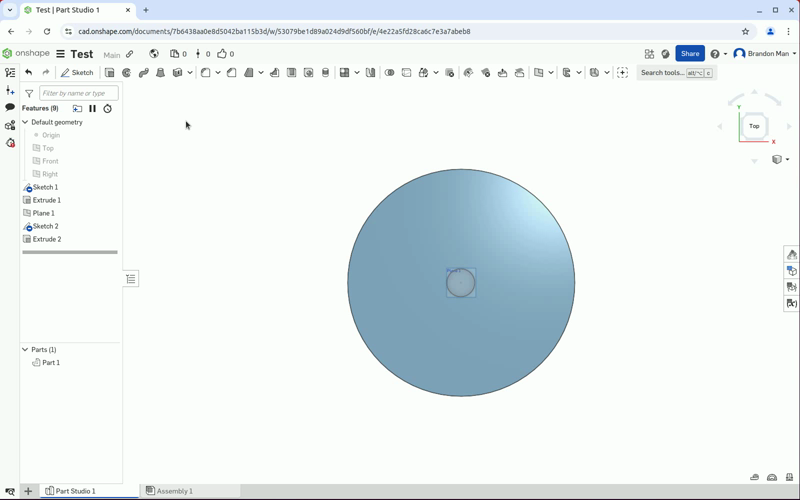
key(shift+7)
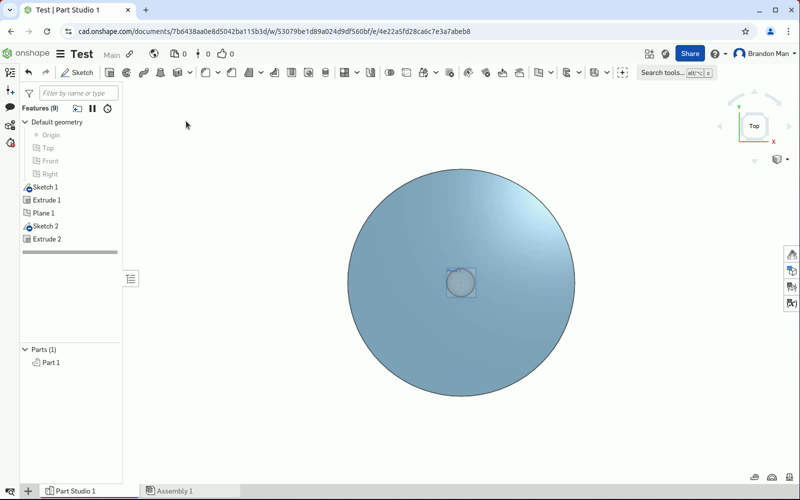
key(up, 3)
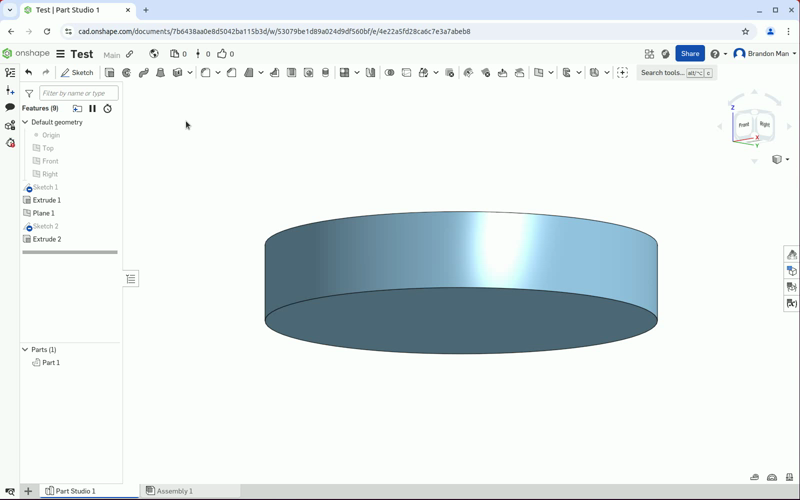
key(left, 3)
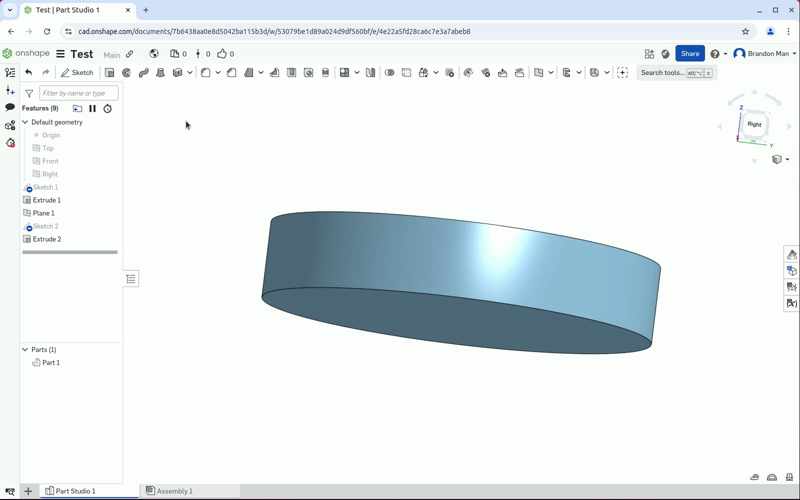
key(right, 3)
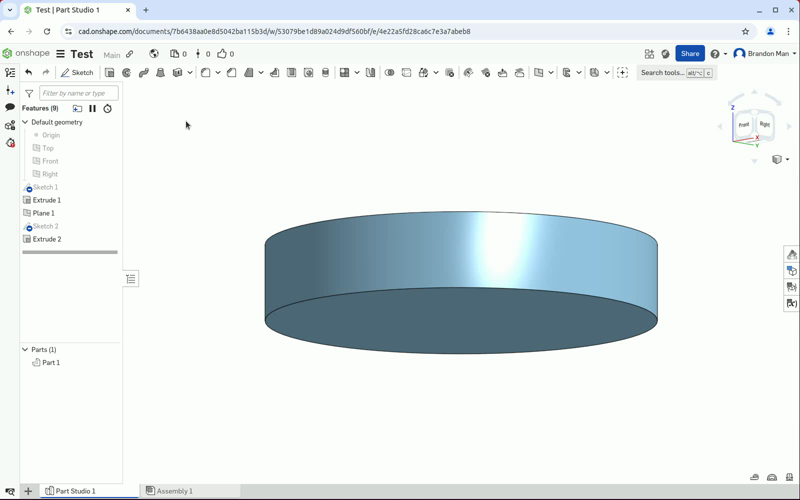
key(down, 3)
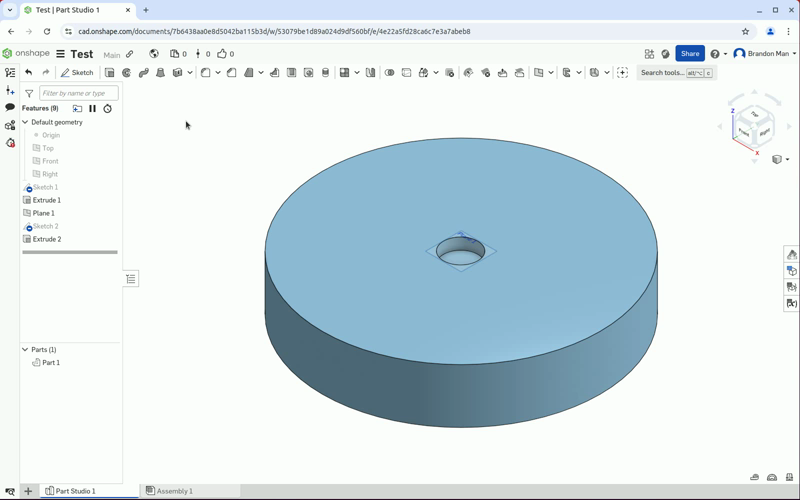
mouse_move(73, 189)
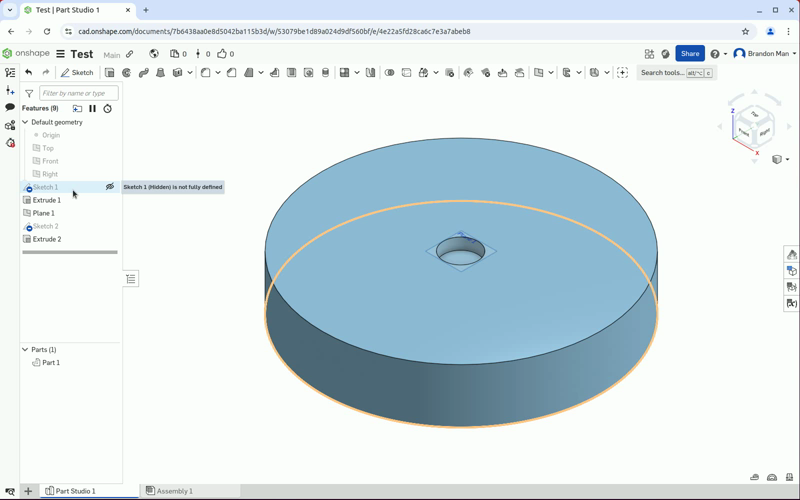
click(73, 189)